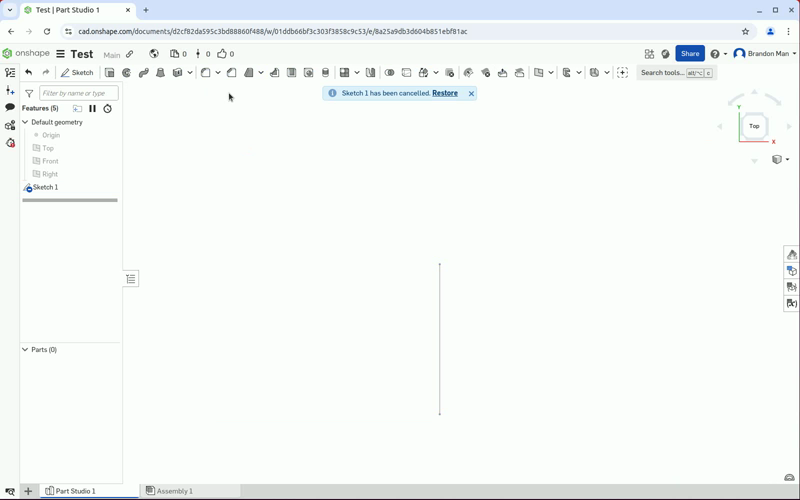
key(shift+h)
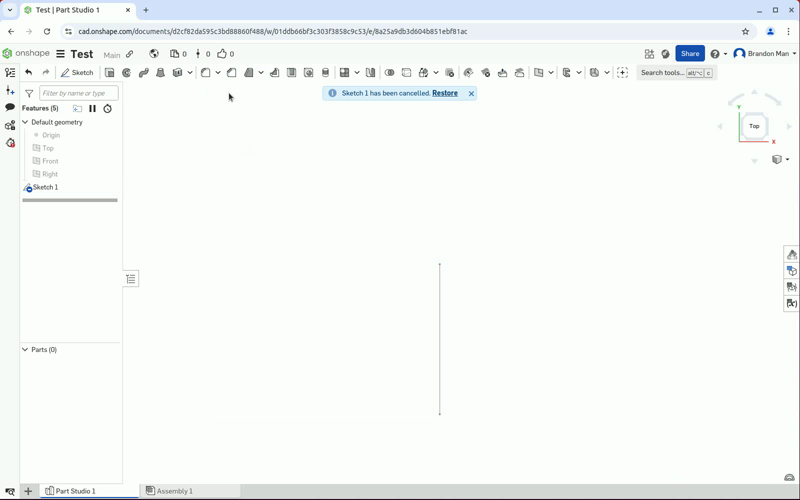
key(shift+s)
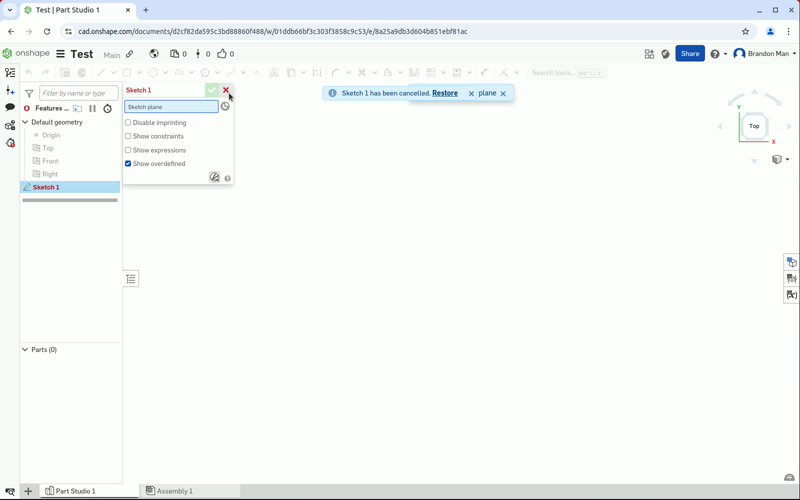
mouse_move(73, 150)
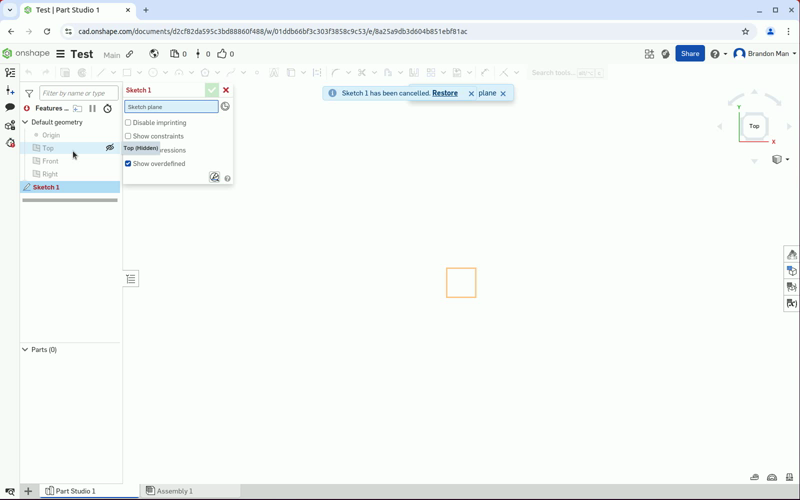
click(73, 150)
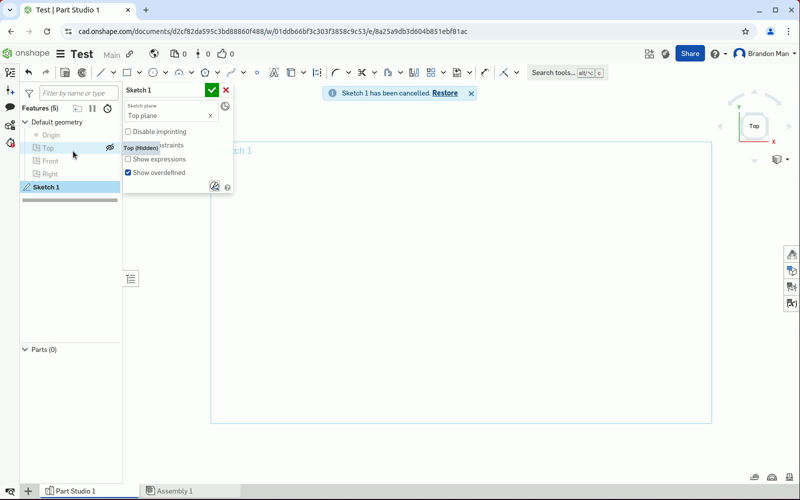
mouse_move(73, 352)
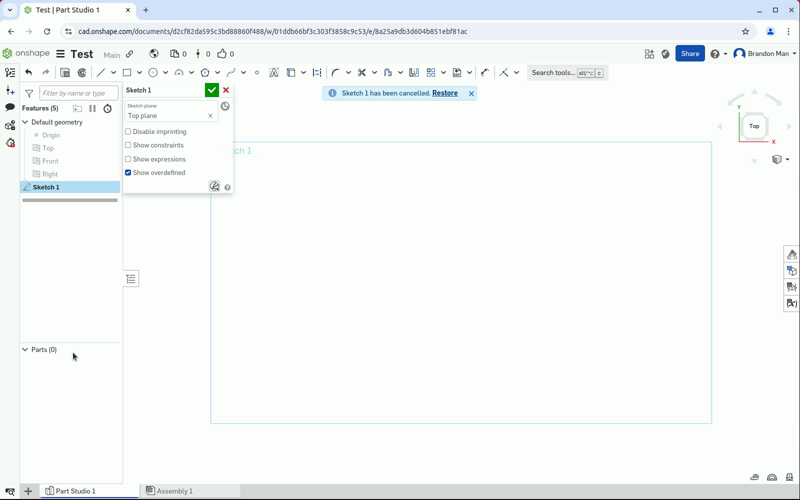
key(y)
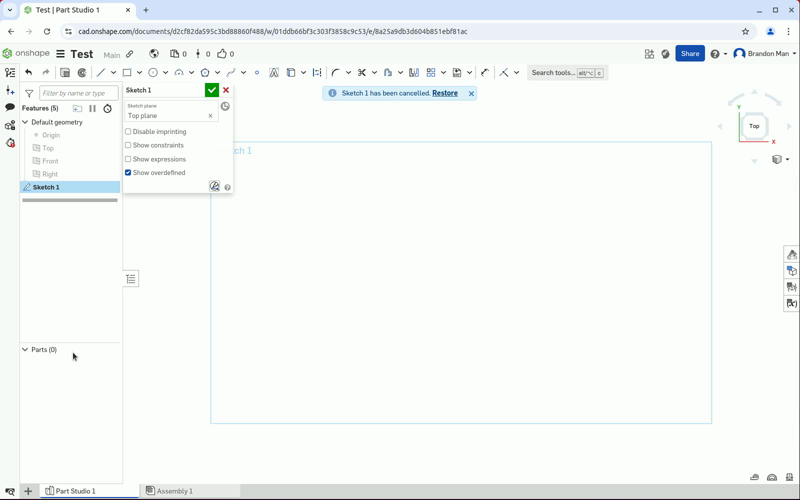
key(l)
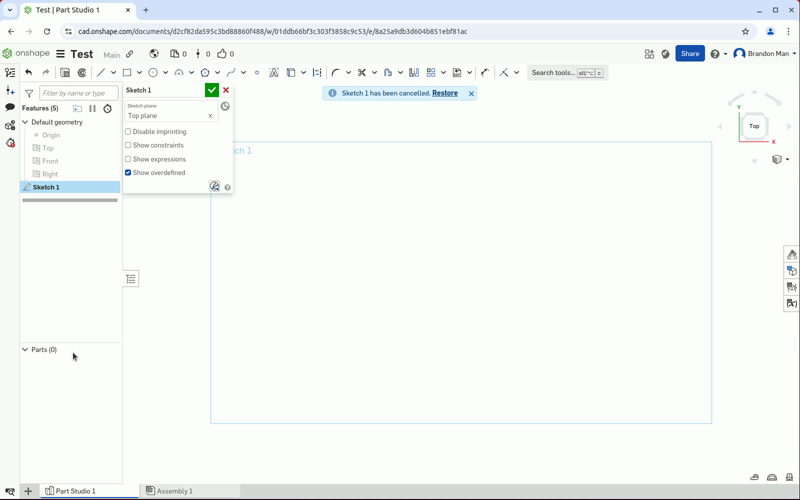
key_down(shift)
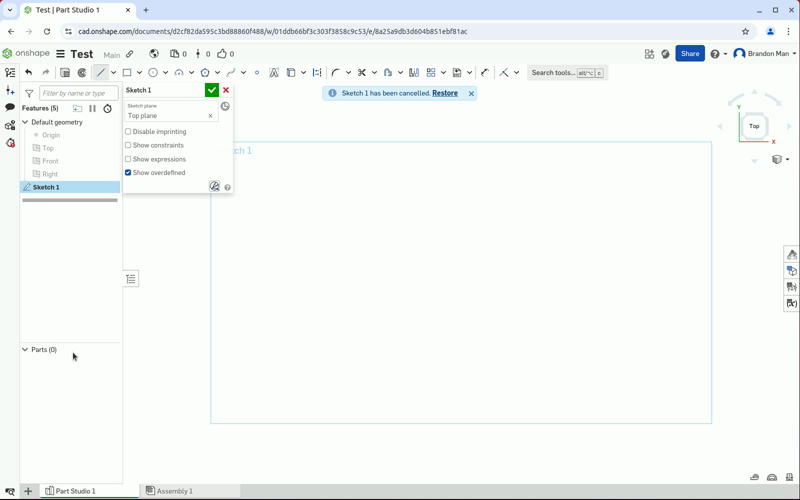
mouse_move(355, 190)
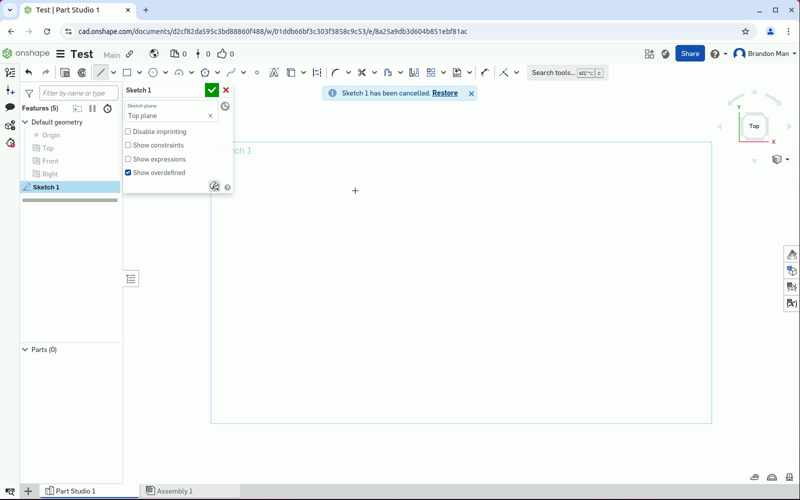
click(355, 190)
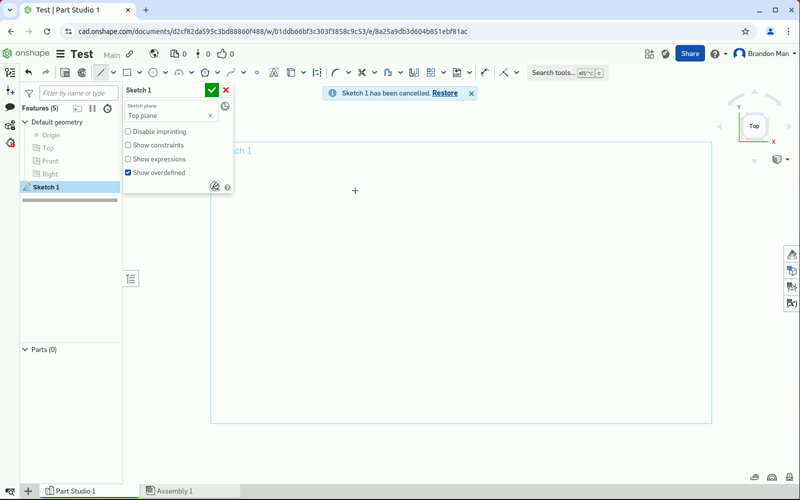
key_up(shift)
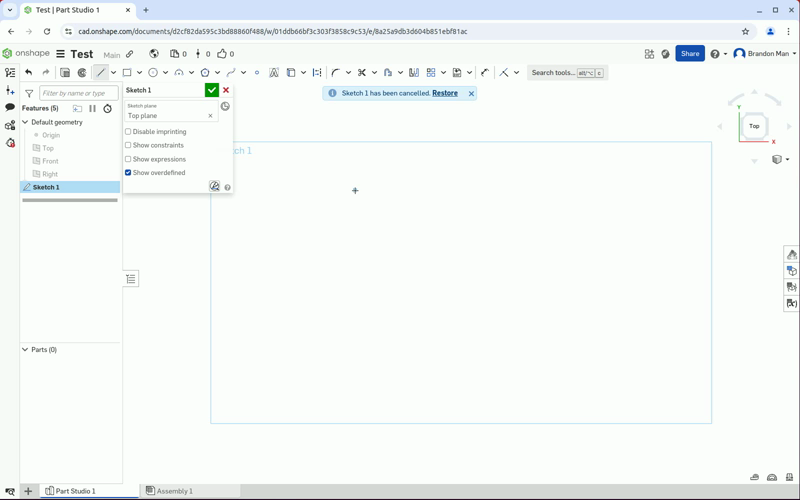
key_down(shift)
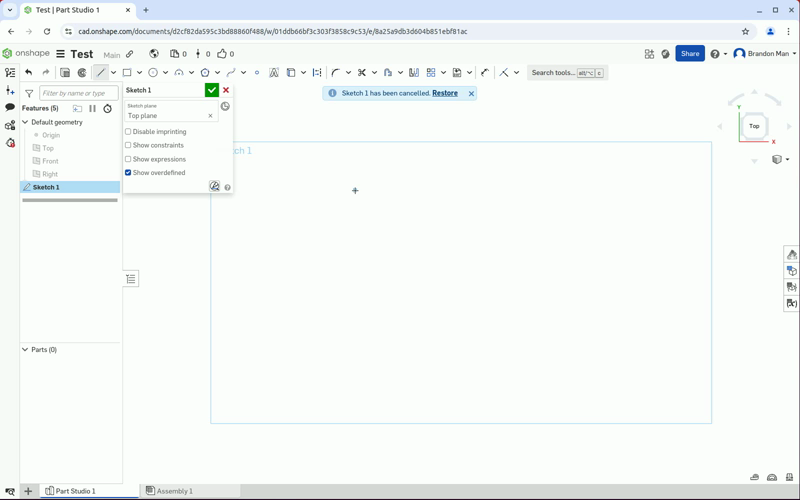
mouse_move(565, 190)
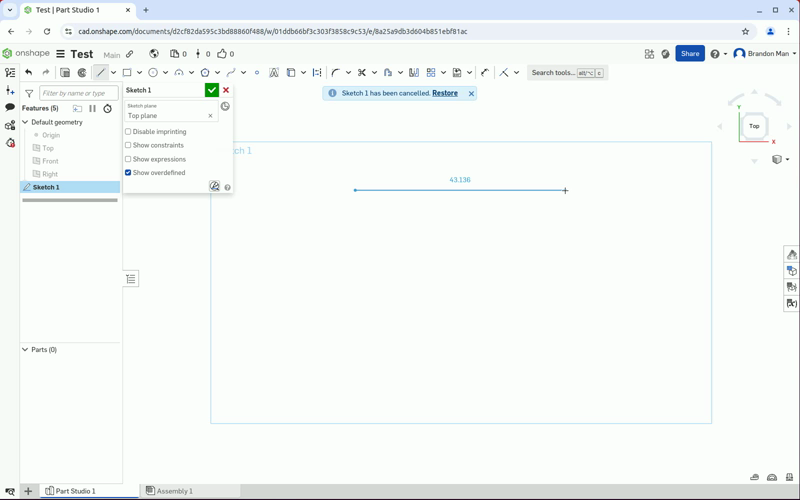
click(565, 190)
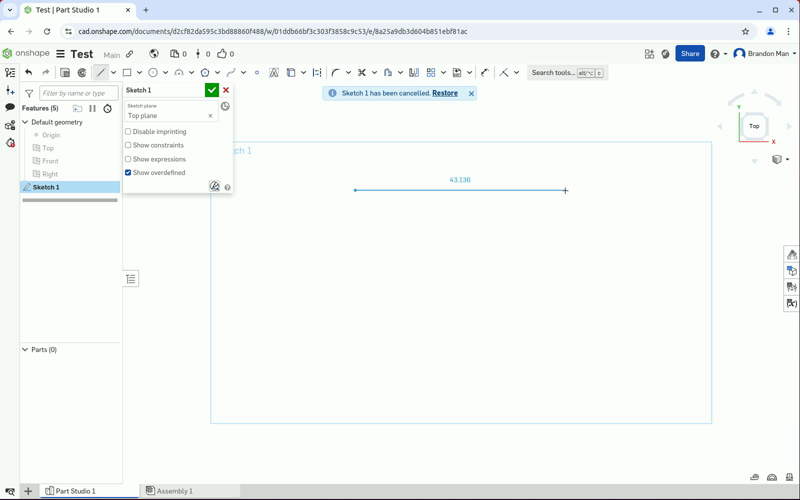
key_up(shift)
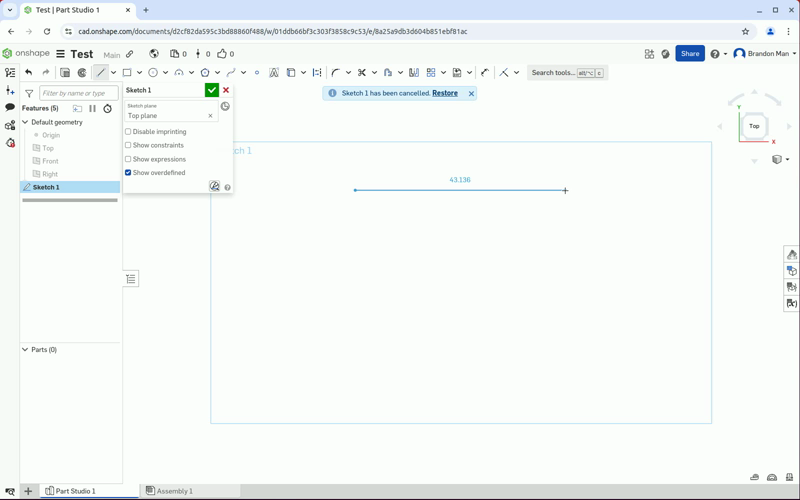
key_down(shift)
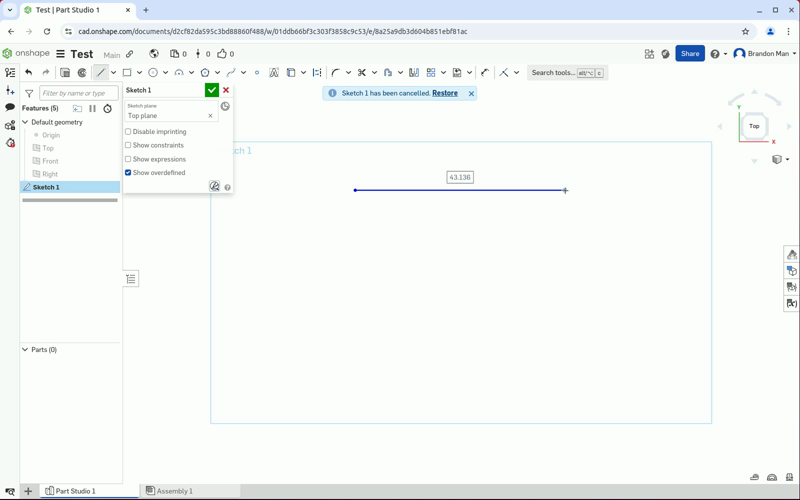
mouse_move(589, 190)
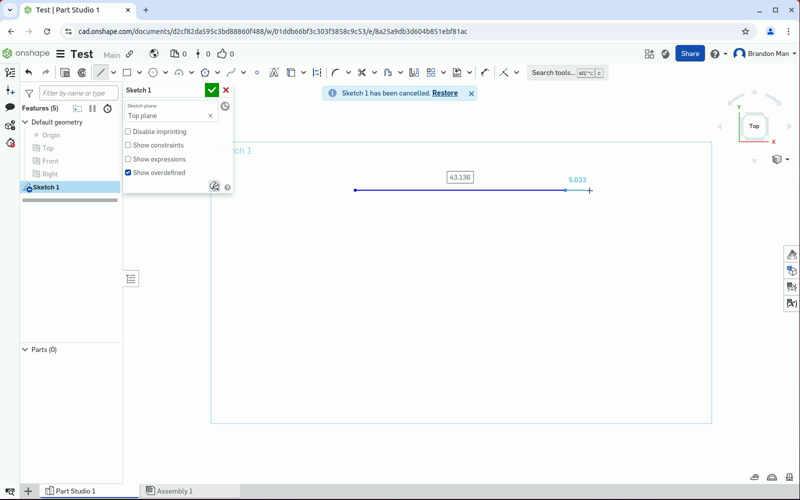
mouse_move(565, 170)
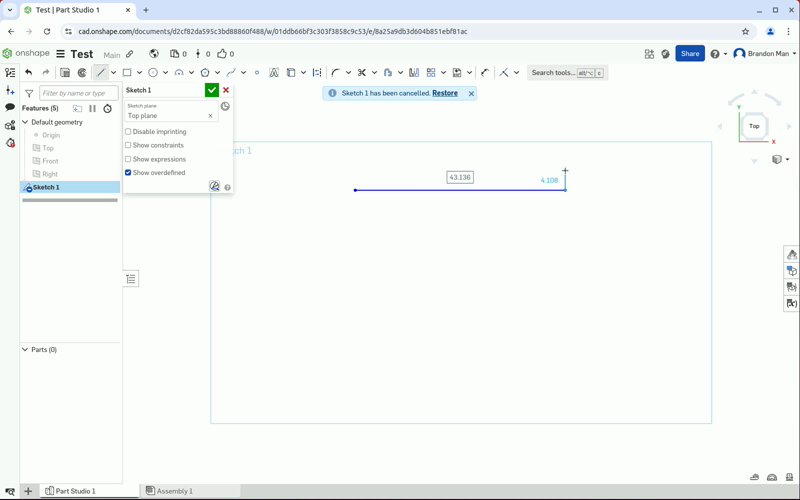
click(565, 170)
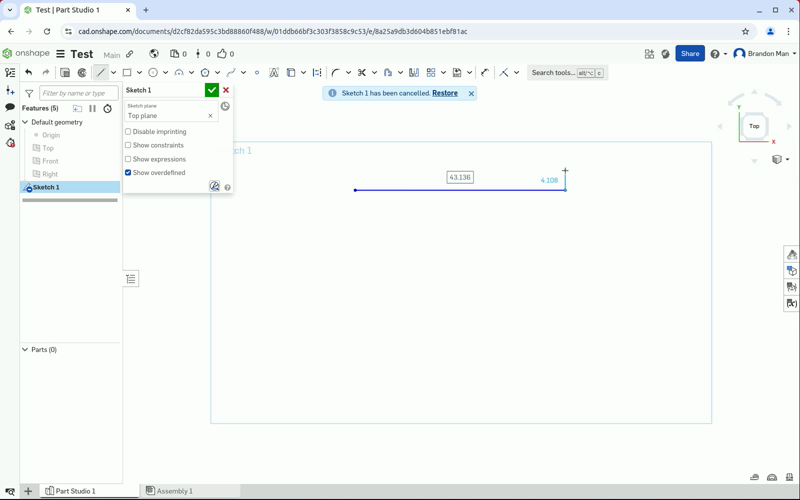
key_up(shift)
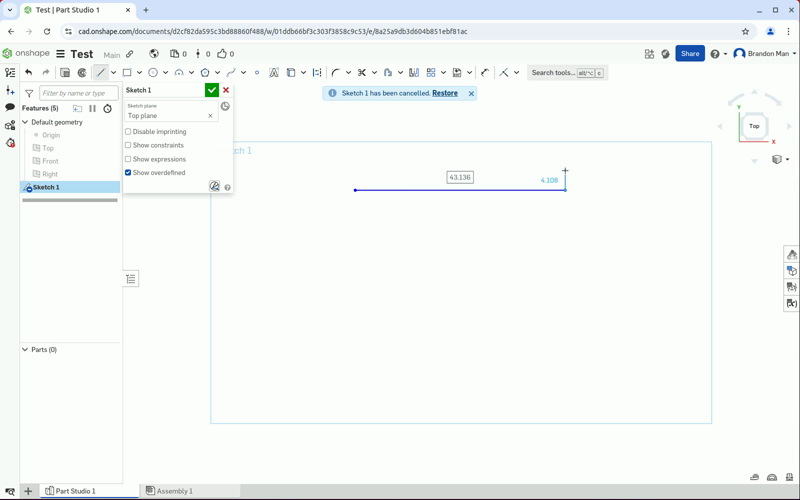
key_down(shift)
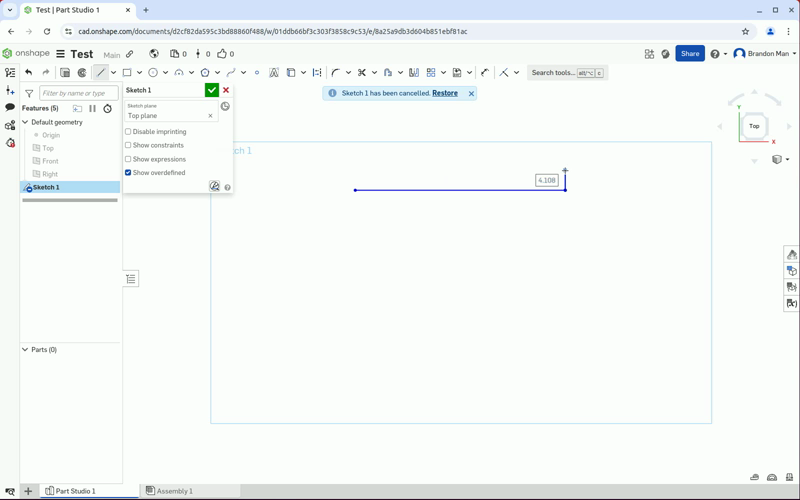
mouse_move(355, 170)
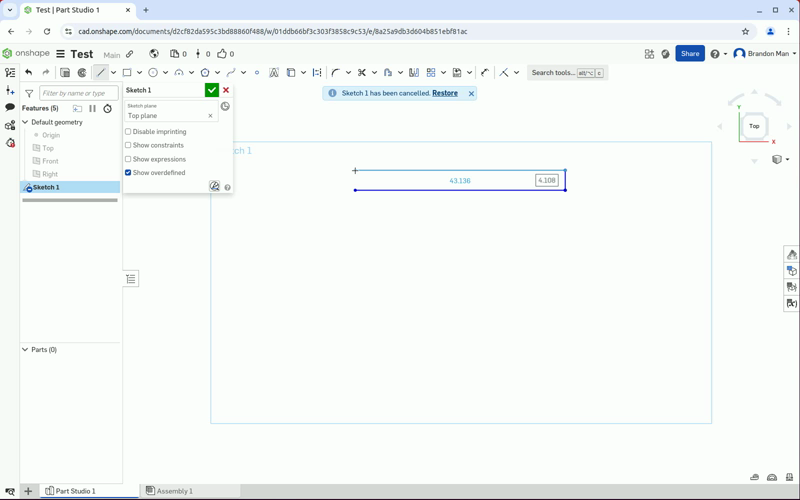
click(355, 170)
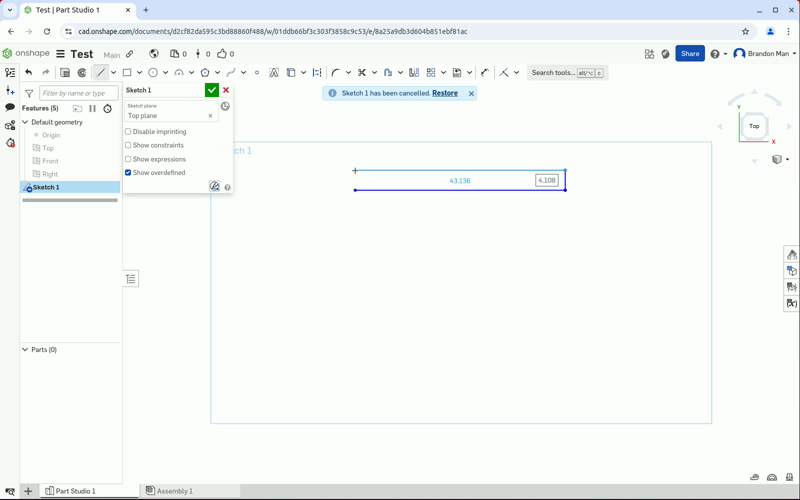
key_up(shift)
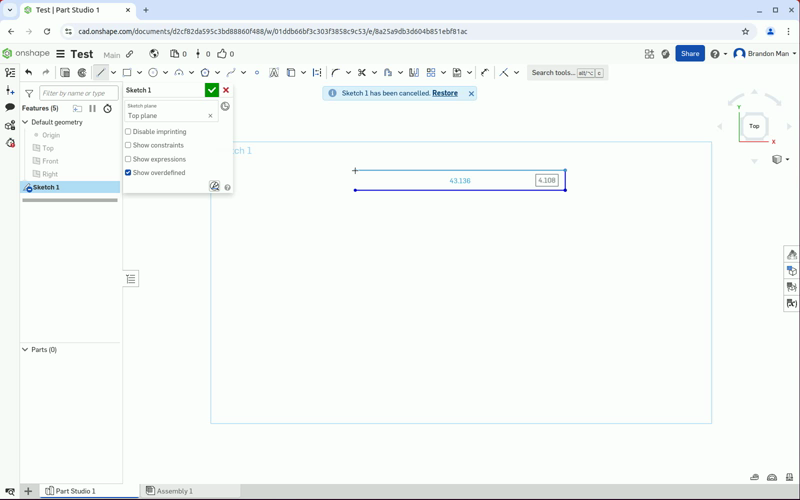
mouse_move(385, 170)
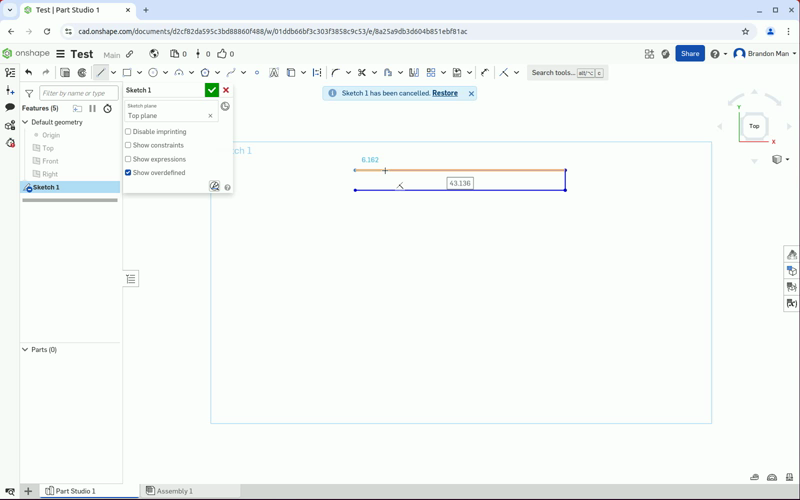
key_down(shift)
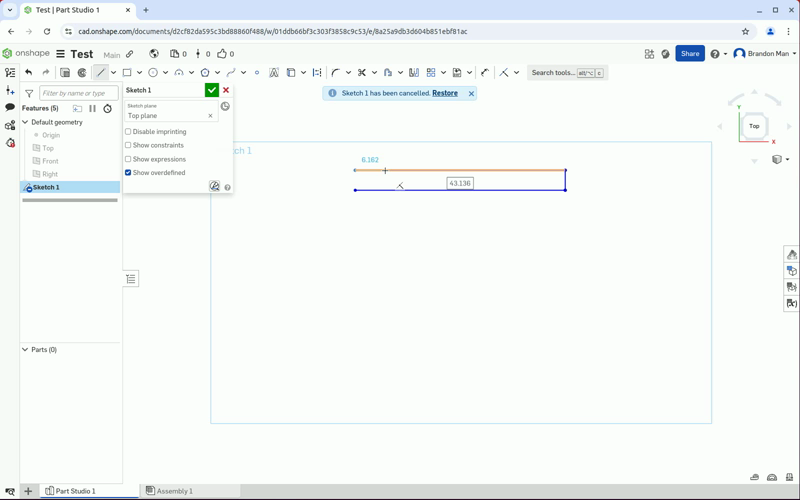
mouse_move(355, 190)
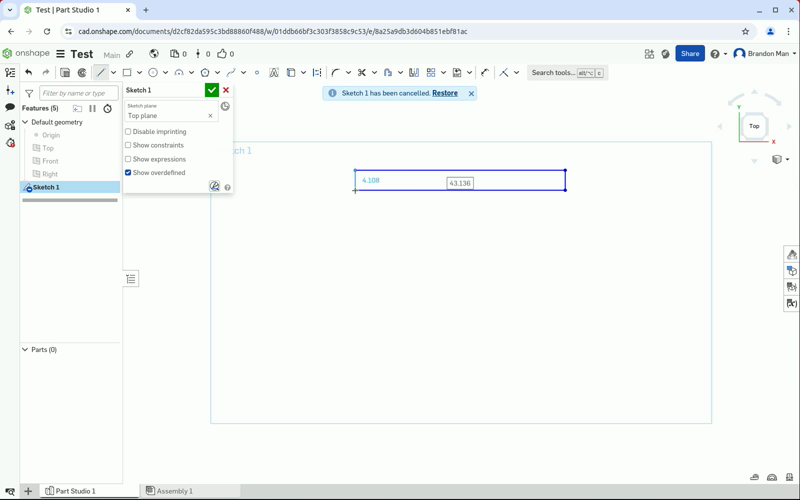
key_up(shift)
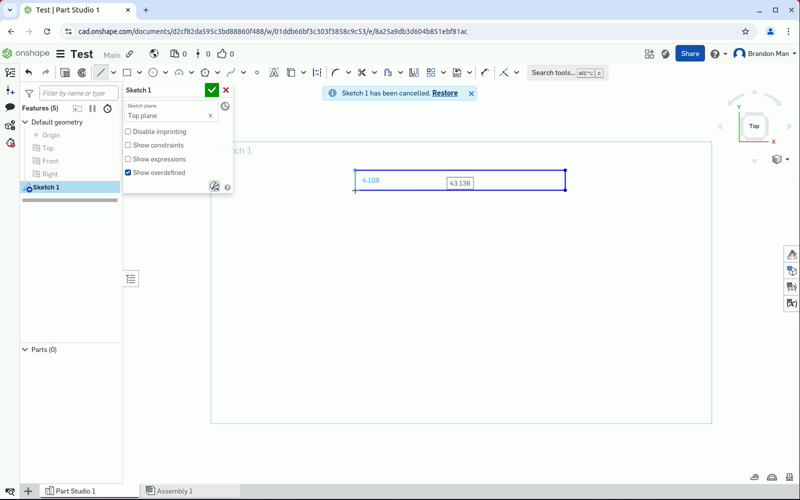
click(355, 190)
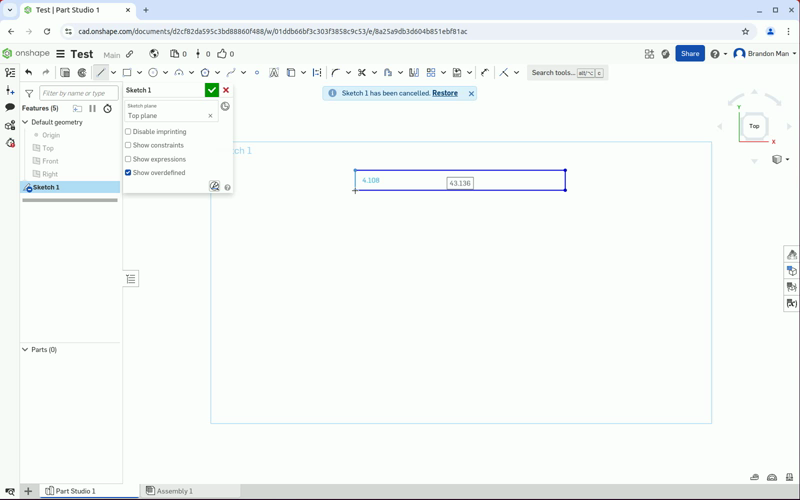
key(esc)
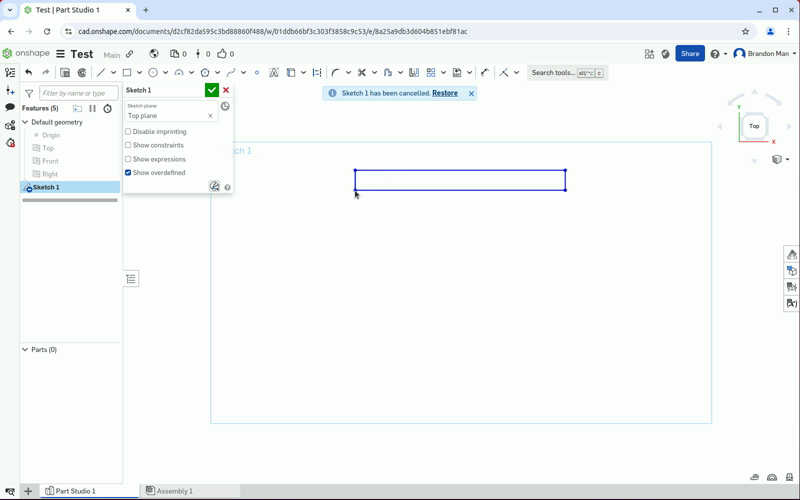
mouse_move(380, 173)
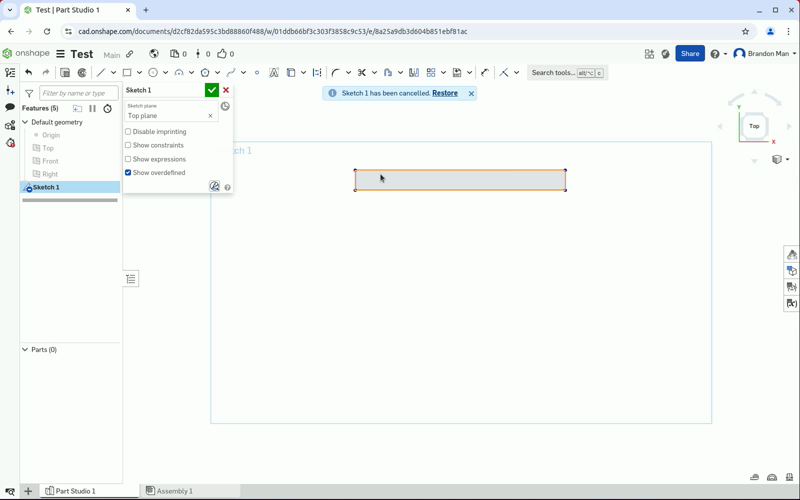
click(380, 173)
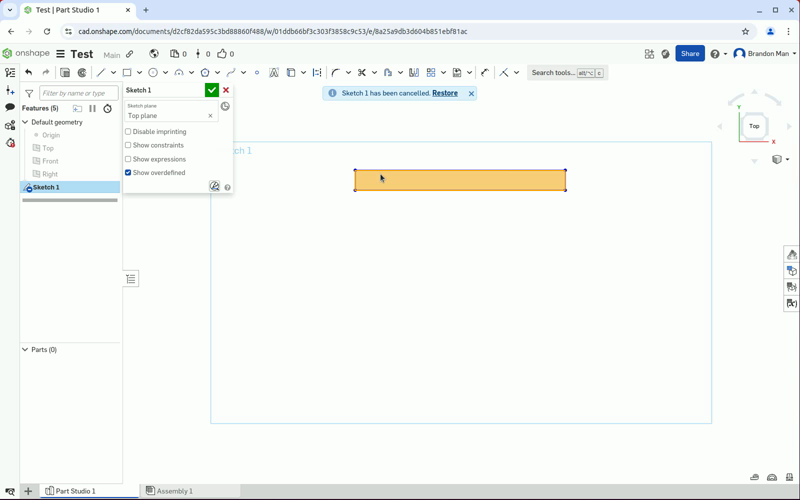
mouse_move(73, 352)
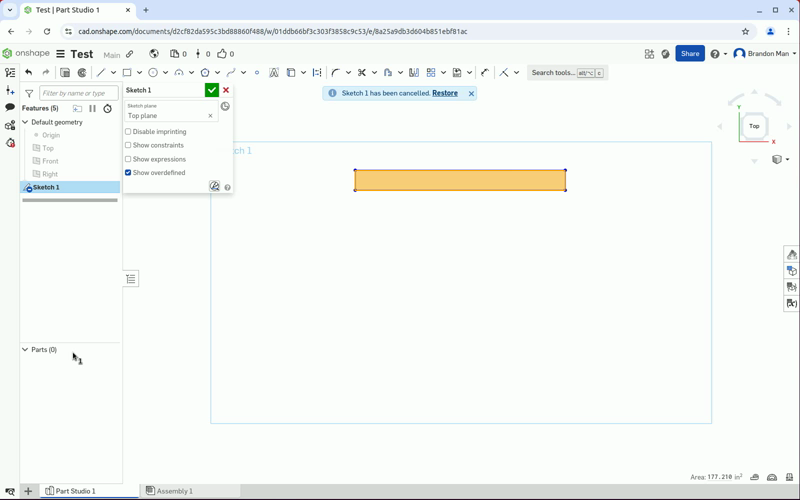
key(shift+y)
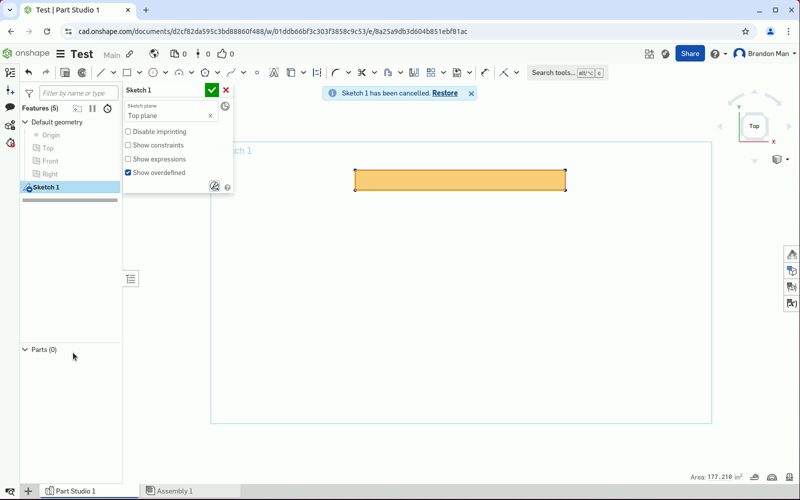
key(shift+e)
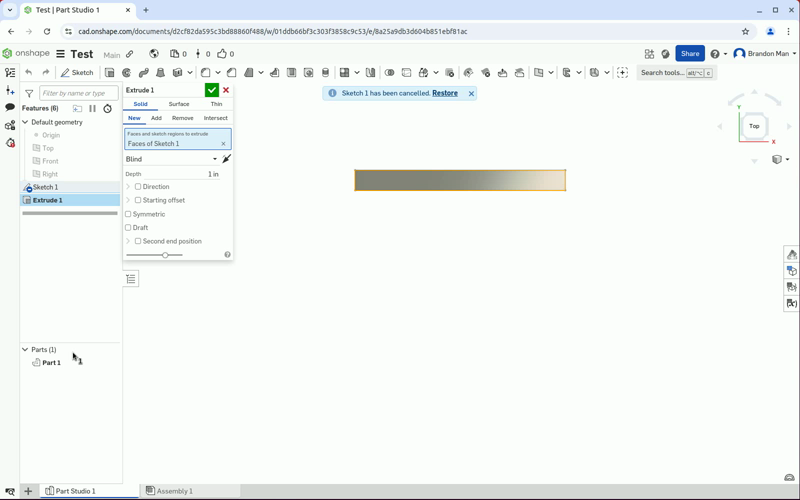
mouse_move(143, 106)
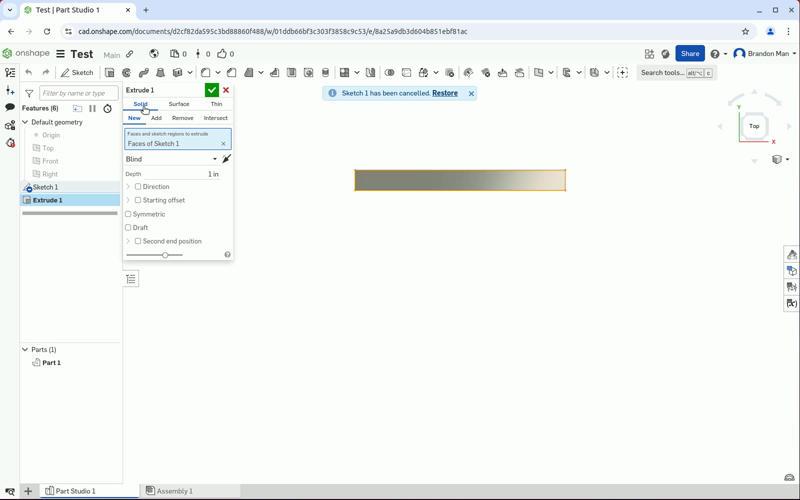
click(143, 106)
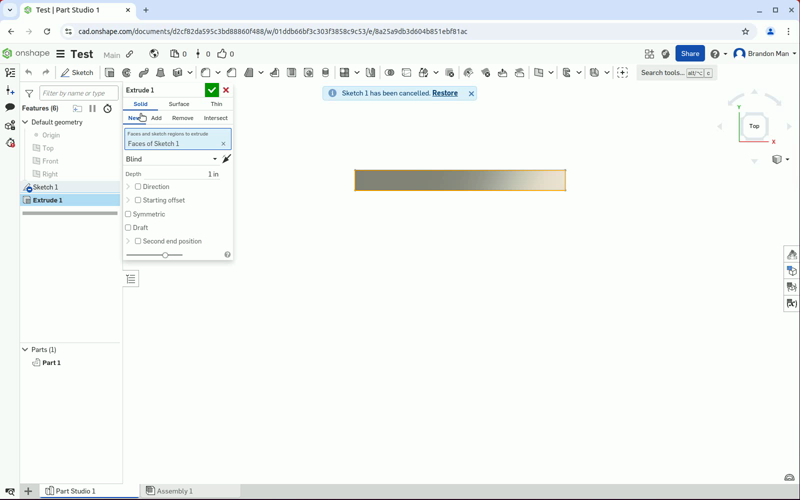
mouse_move(137, 120)
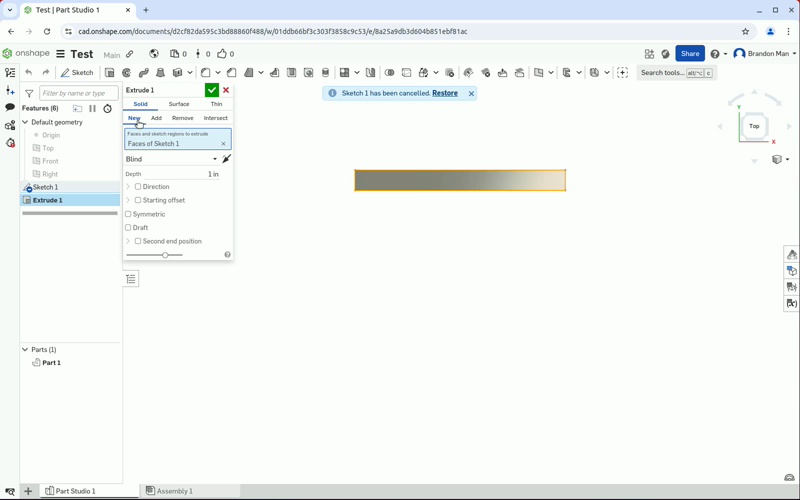
click(137, 120)
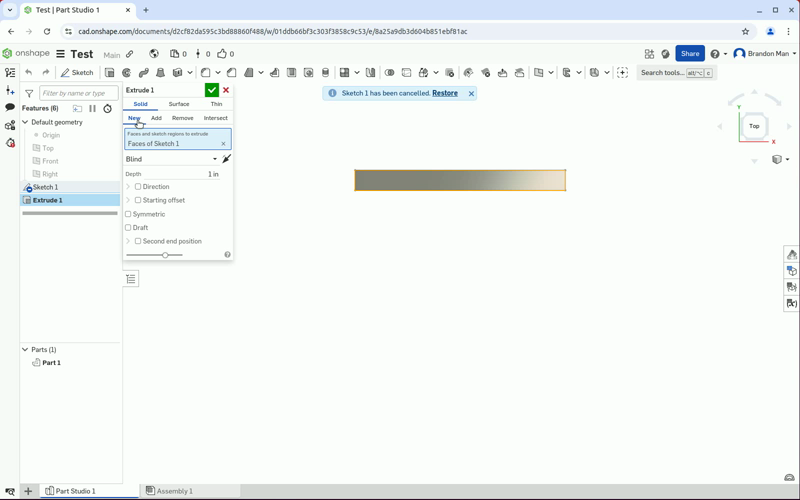
key(tab, 4)
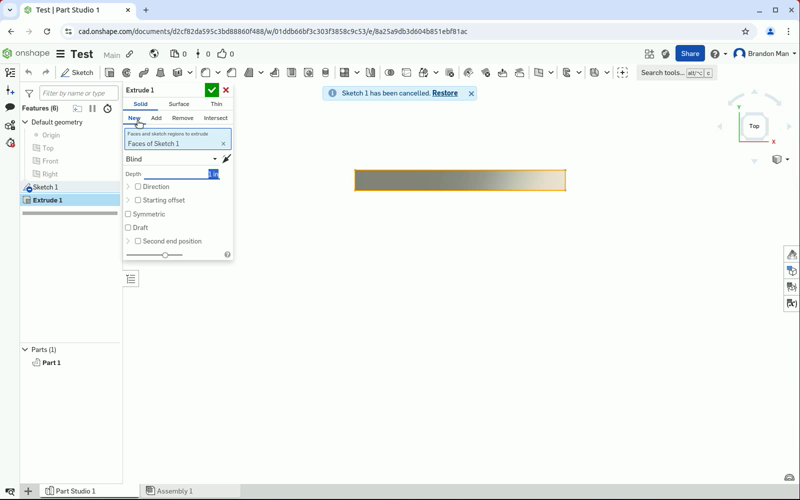
text(2.407)
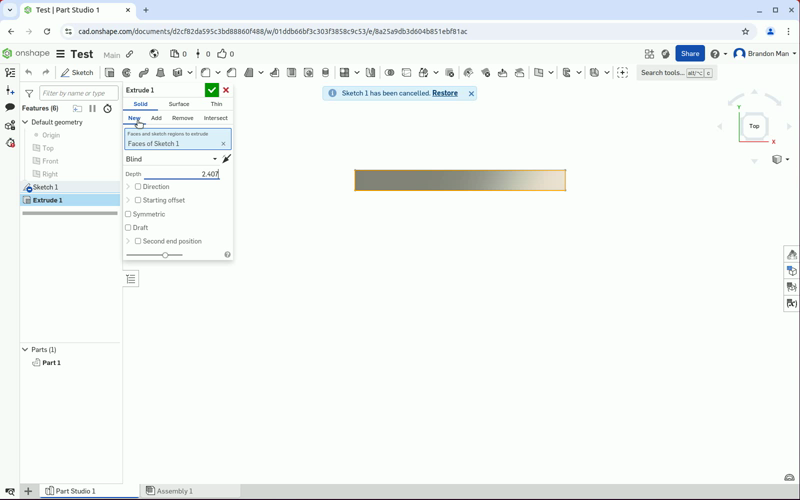
key(enter)
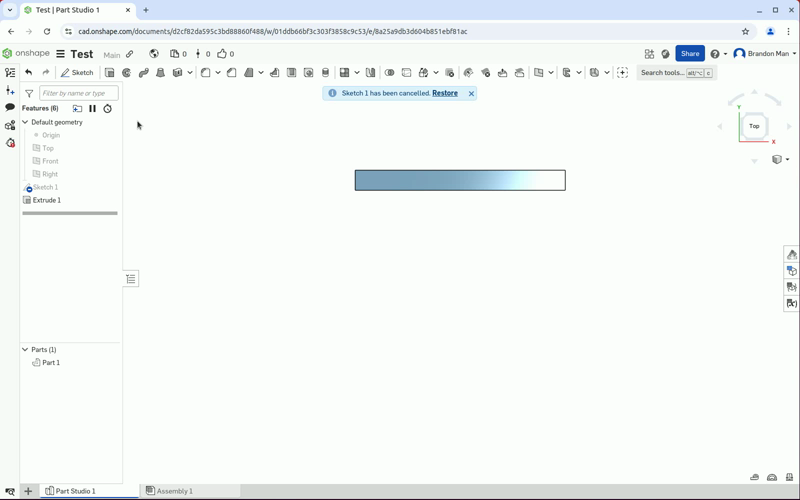
key(shift+h)
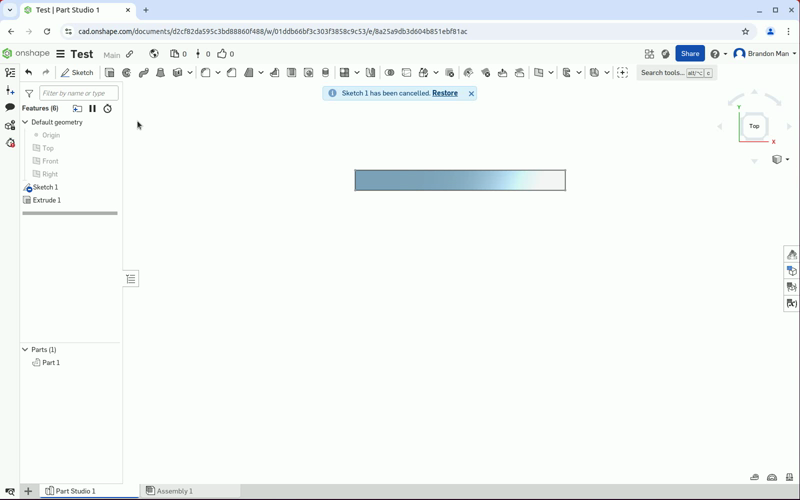
key(shift+h)
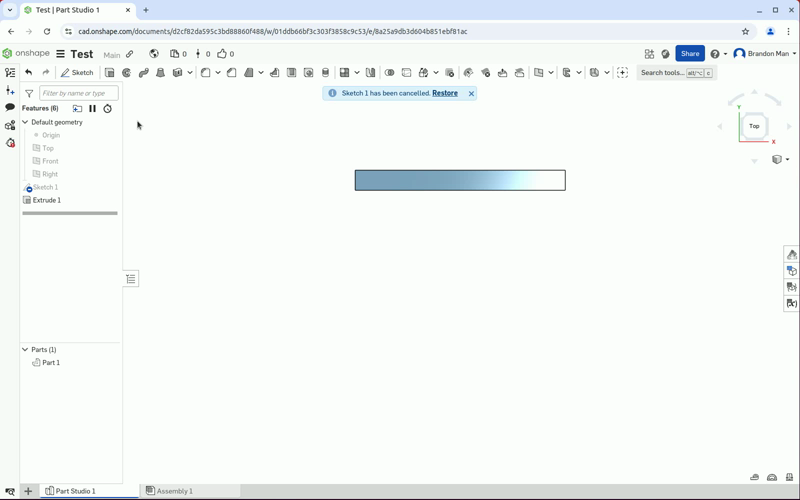
mouse_move(73, 189)
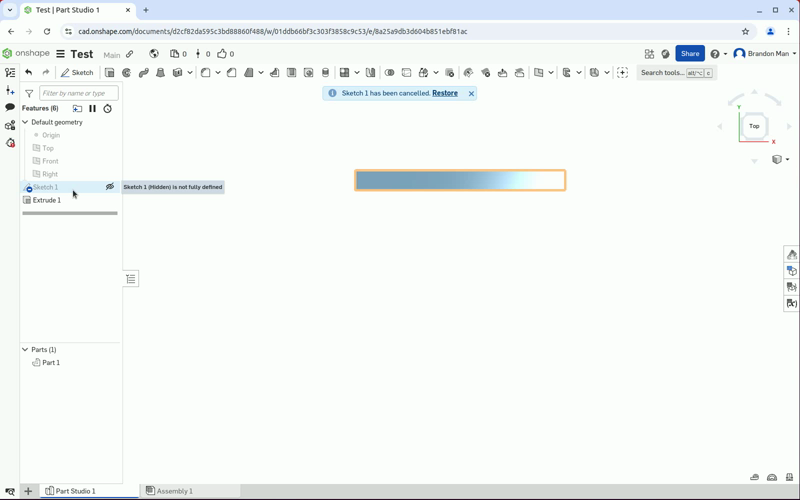
click(73, 189)
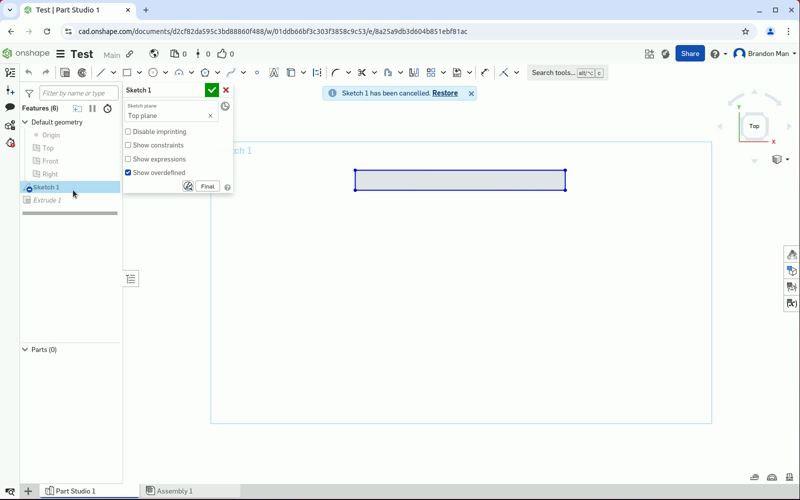
mouse_move(229, 92)
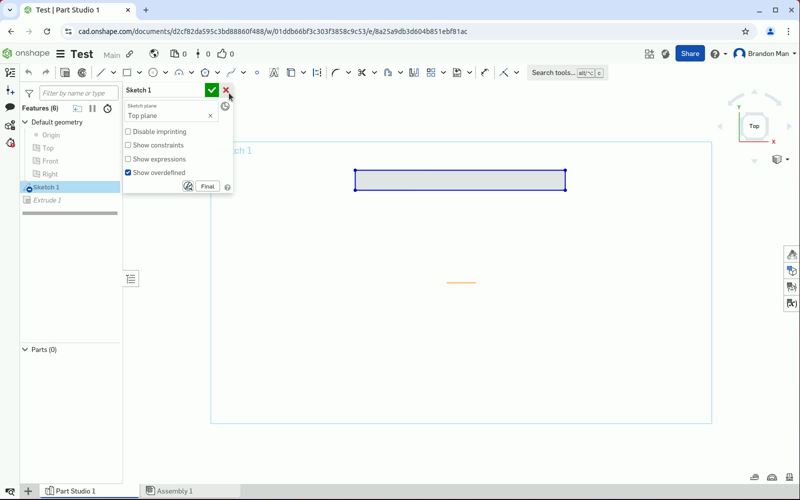
click(229, 92)
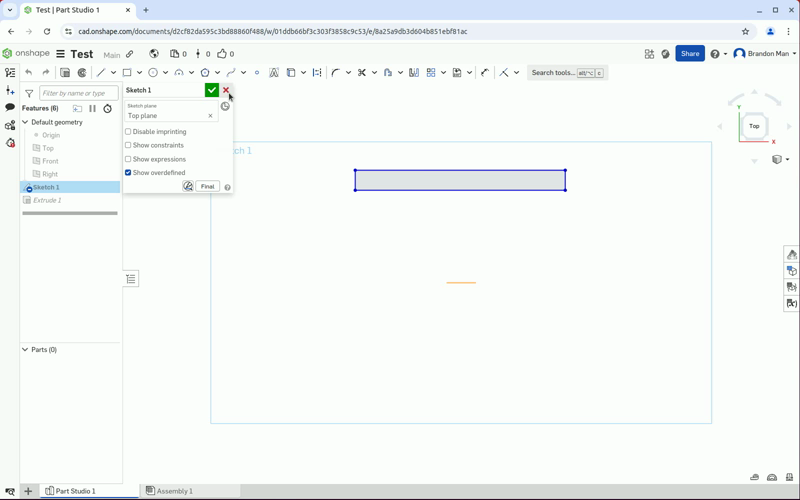
key(shift+s)
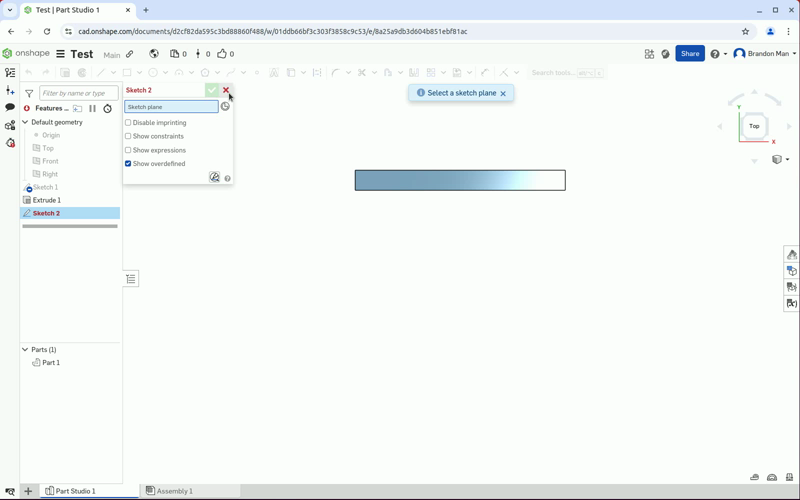
mouse_move(73, 150)
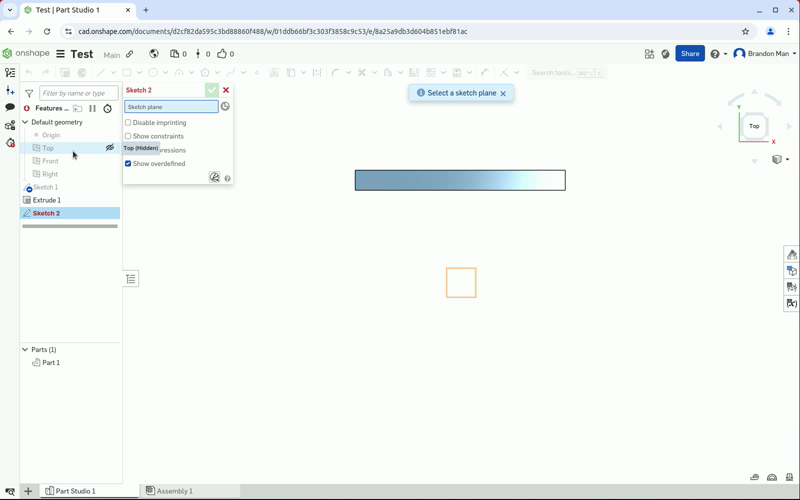
click(73, 150)
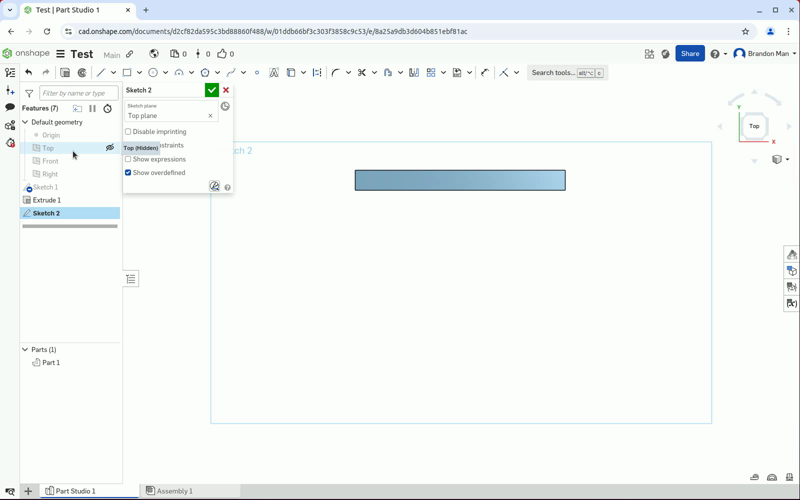
mouse_move(73, 352)
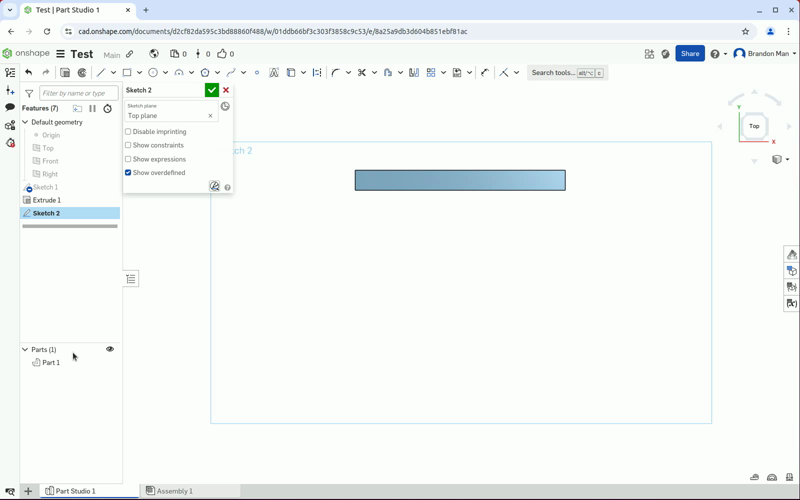
key(y)
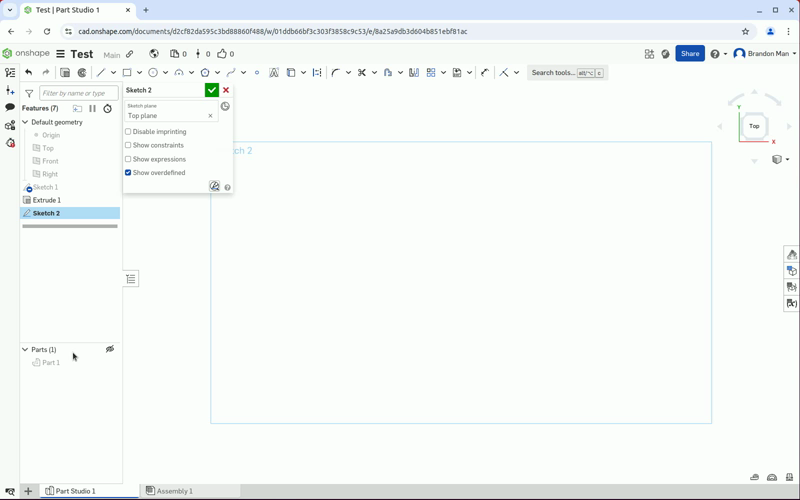
key(l)
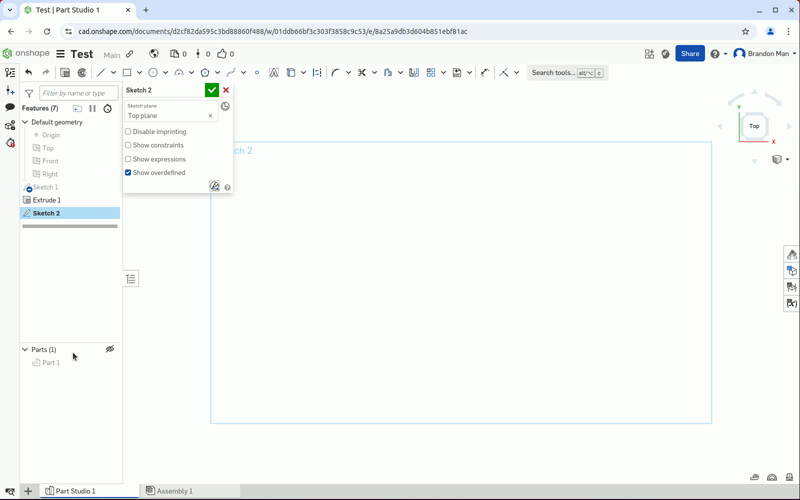
key_down(shift)
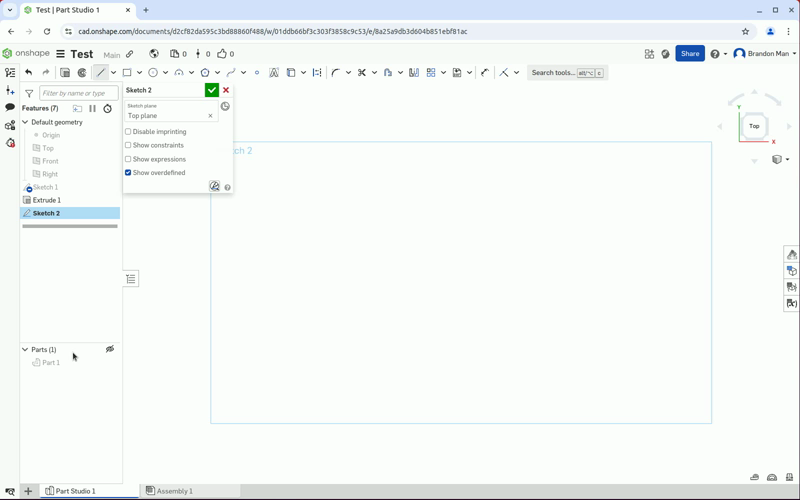
mouse_move(355, 354)
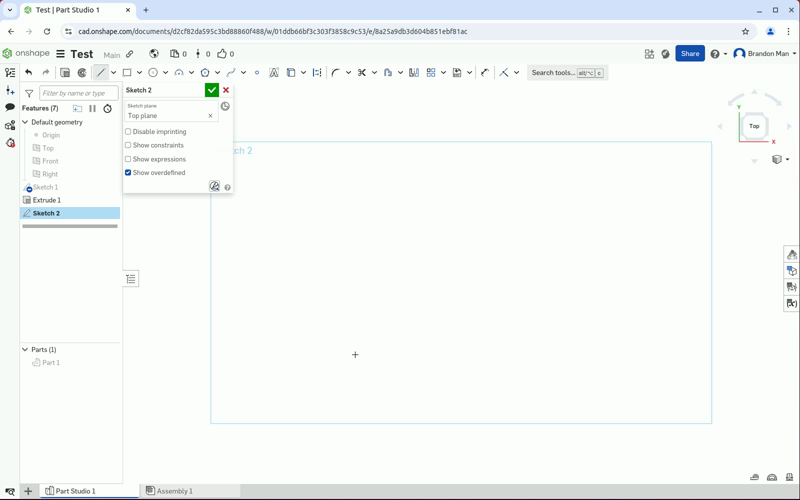
click(355, 354)
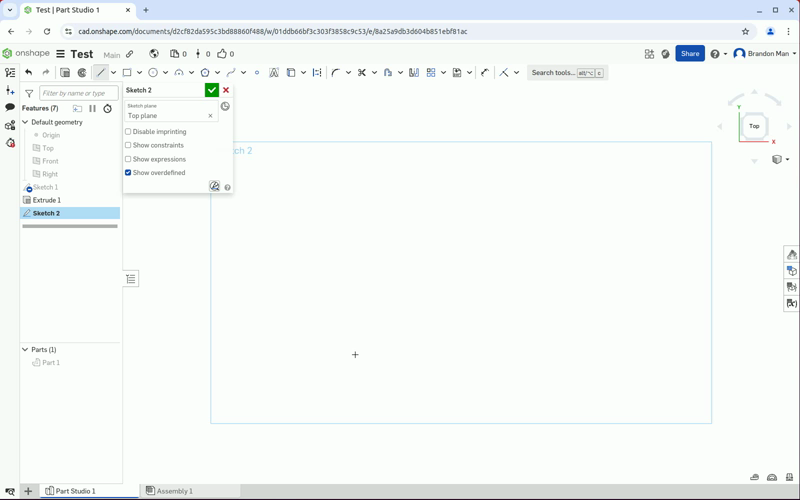
key_up(shift)
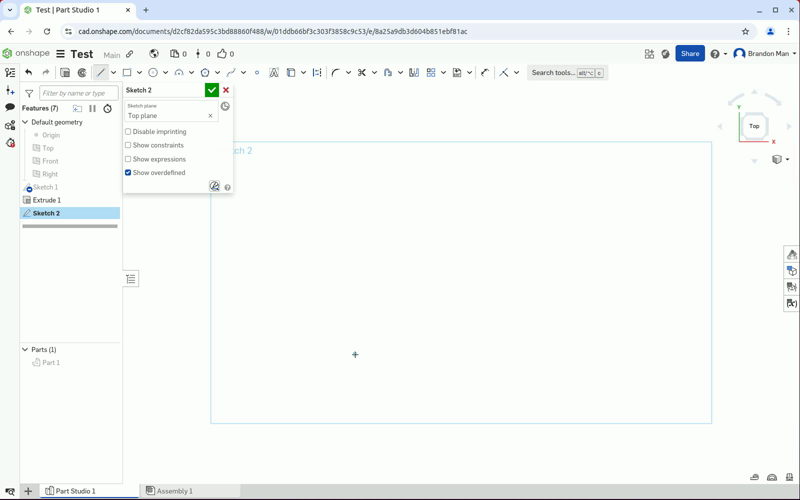
key_down(shift)
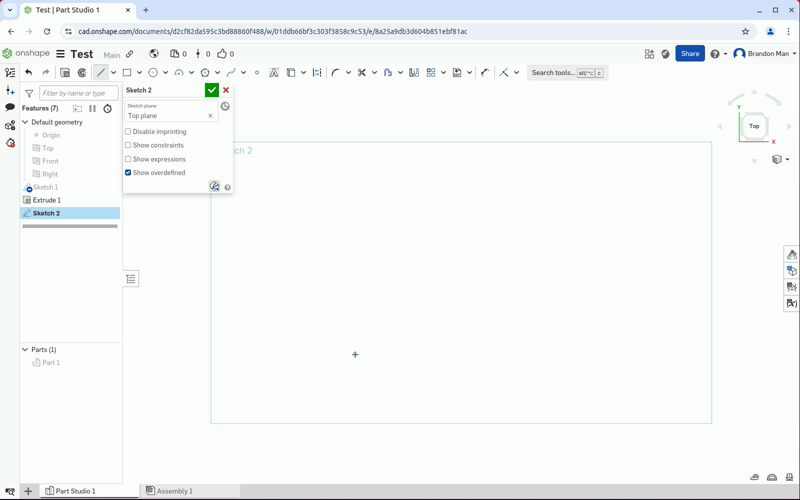
mouse_move(565, 354)
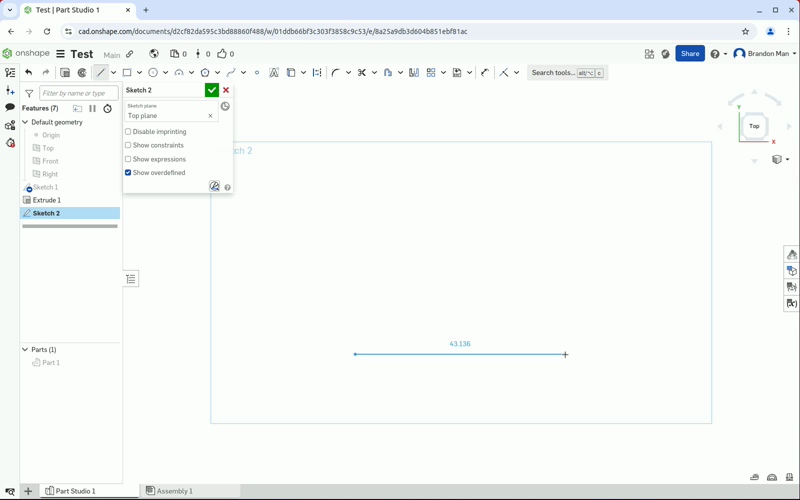
click(565, 354)
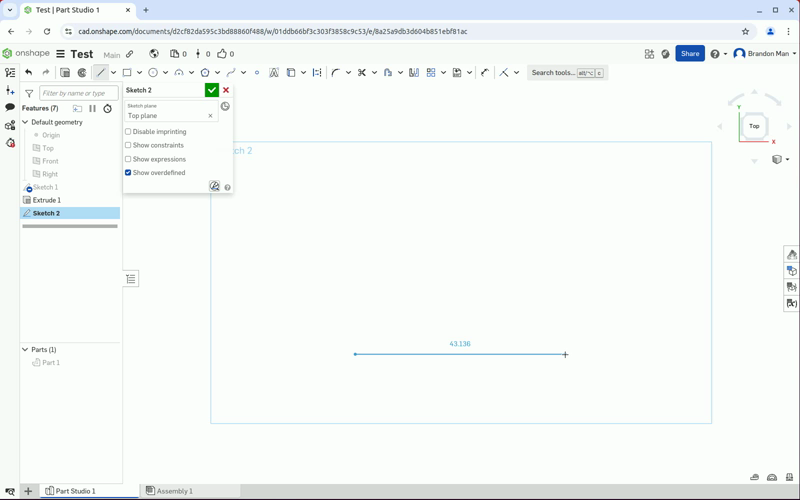
key_up(shift)
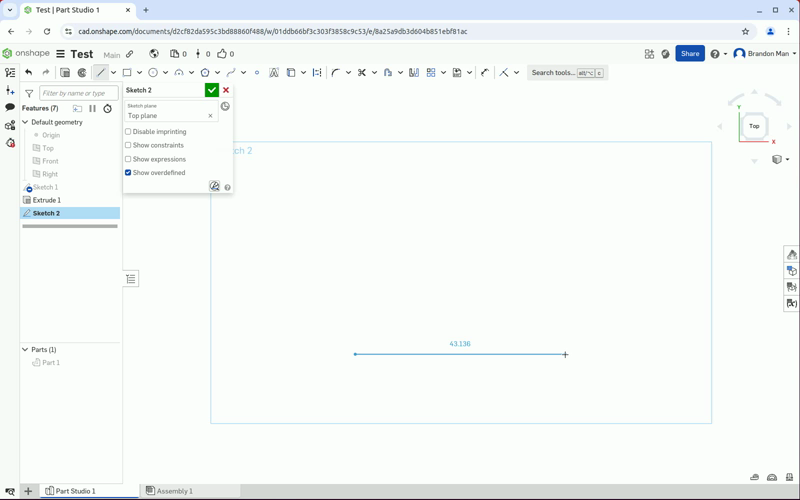
key_down(shift)
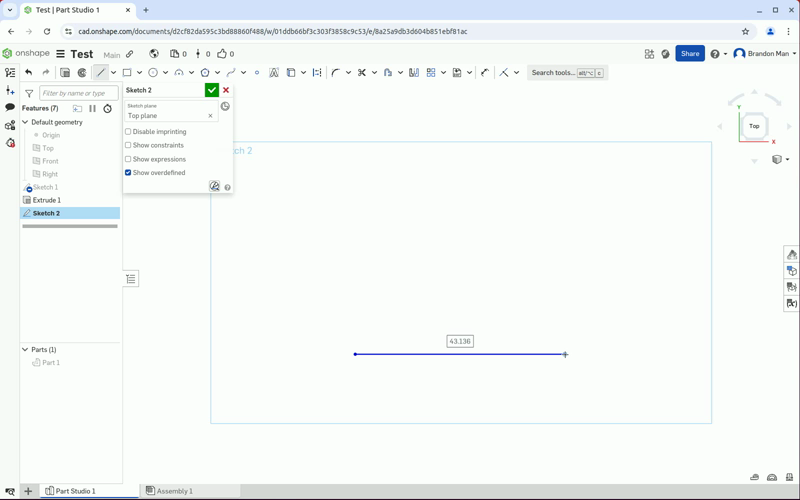
mouse_move(565, 246)
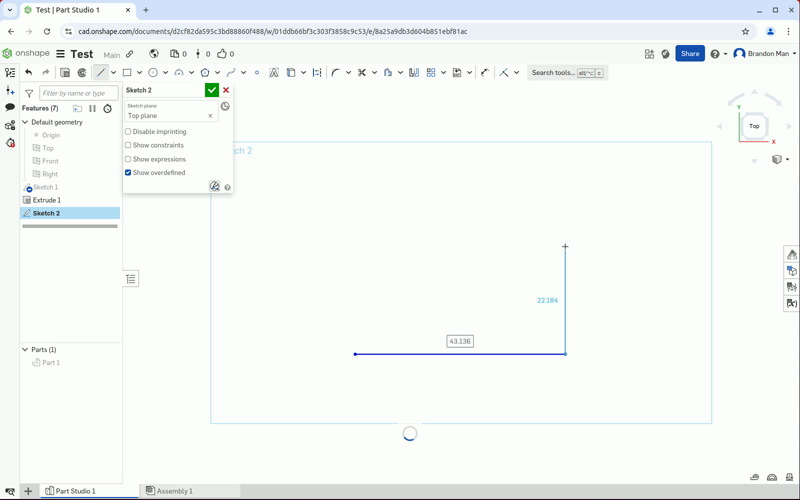
click(565, 246)
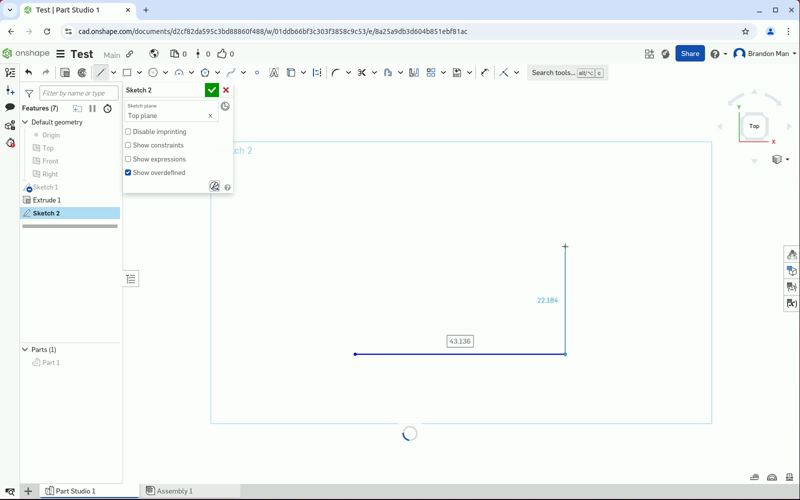
key_up(shift)
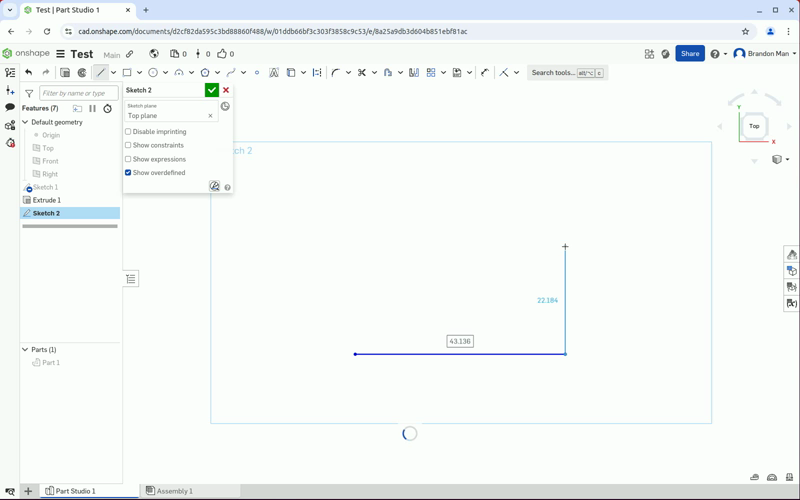
key_down(shift)
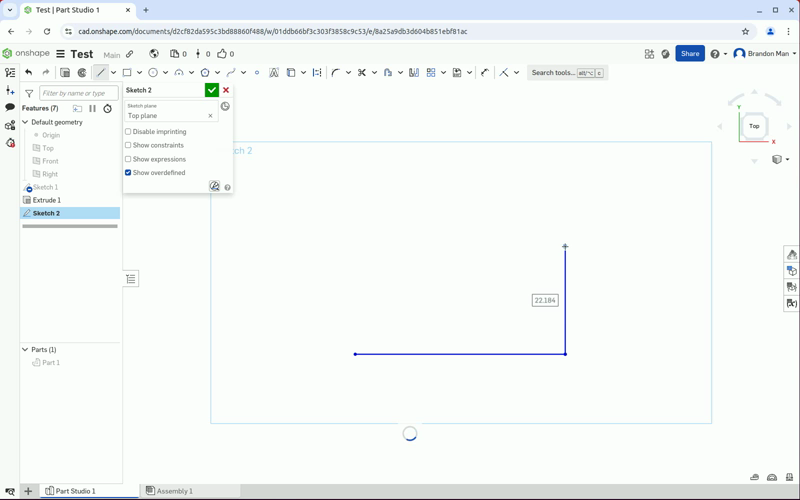
mouse_move(355, 246)
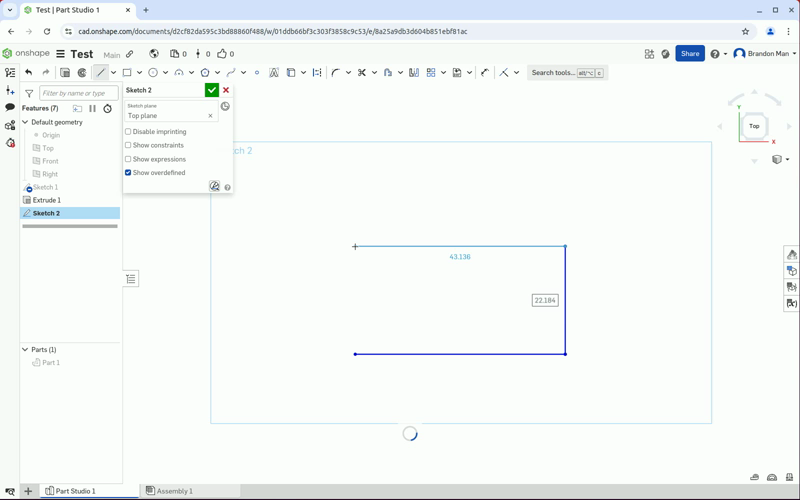
click(355, 246)
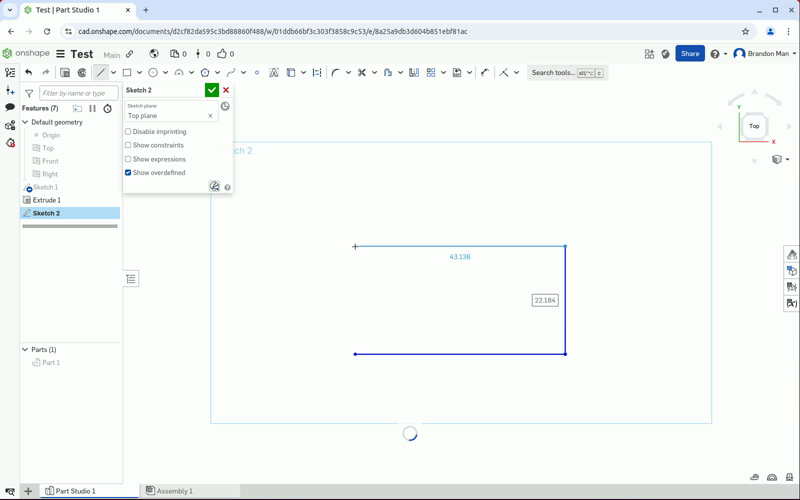
key_up(shift)
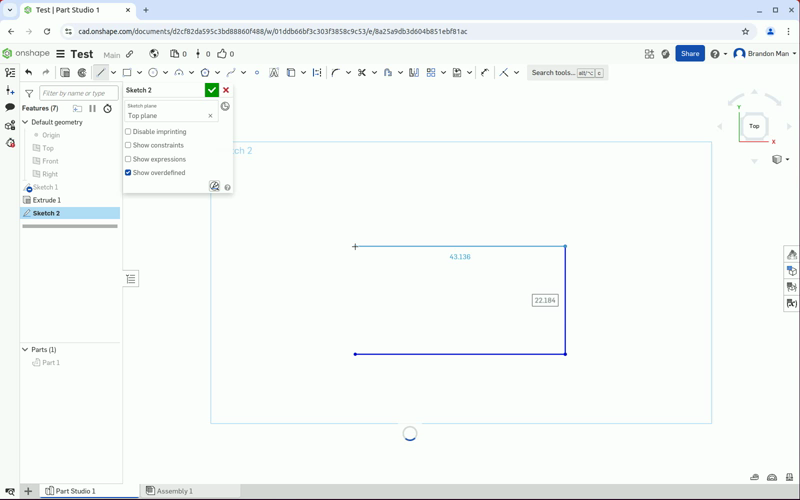
key_down(shift)
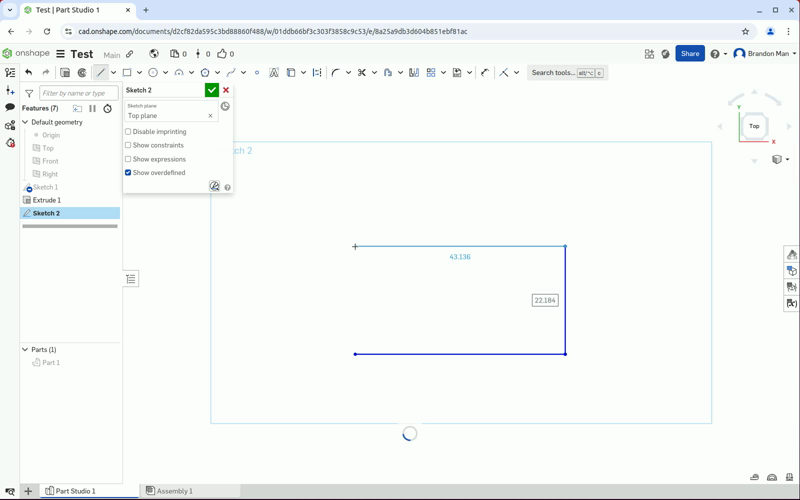
mouse_move(355, 354)
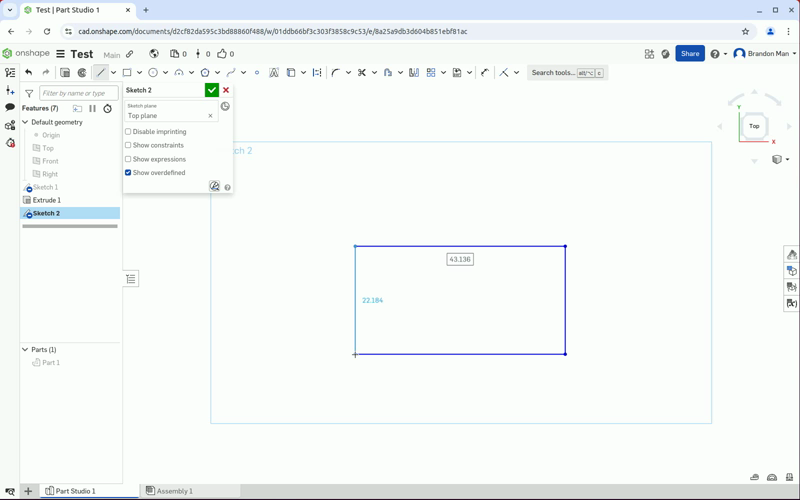
key_up(shift)
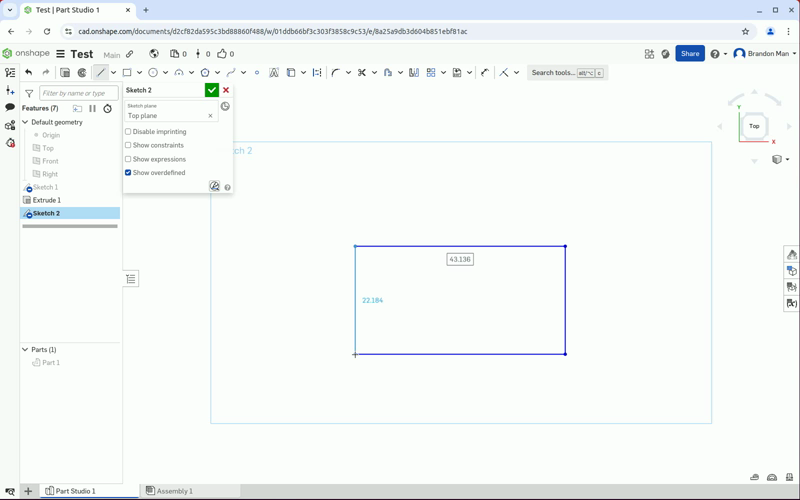
click(355, 354)
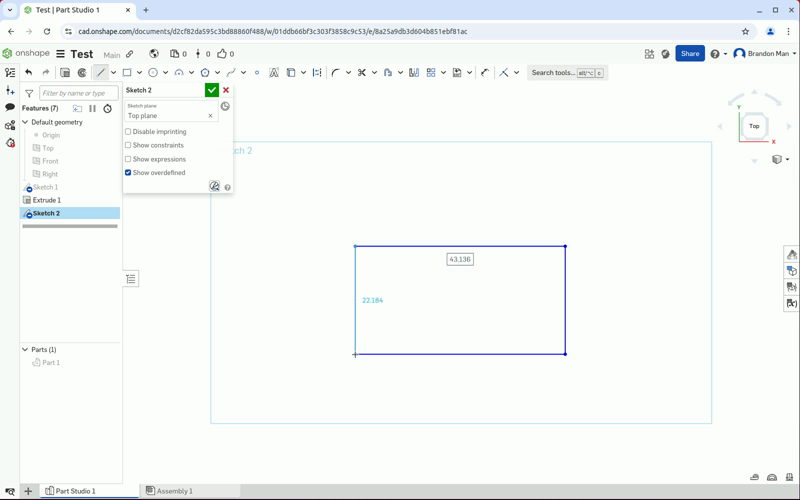
key(esc)
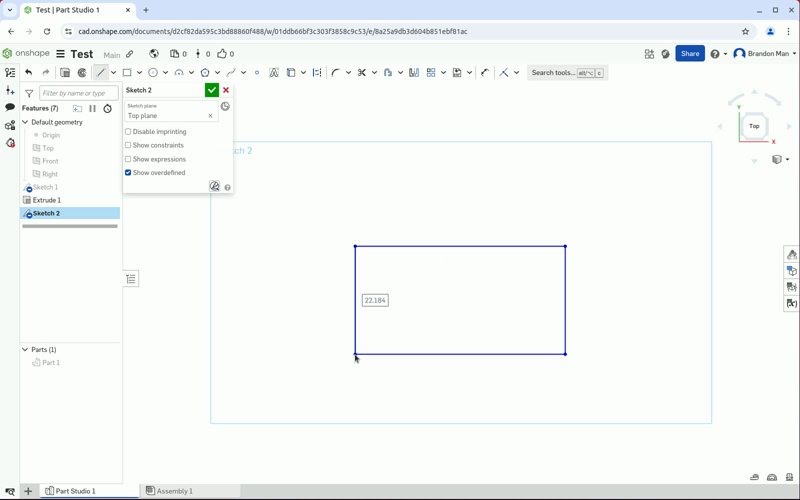
mouse_move(438, 314)
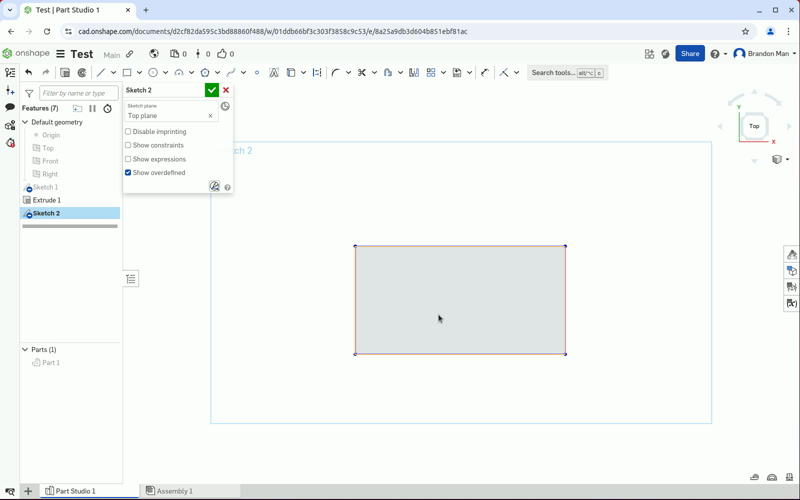
click(438, 314)
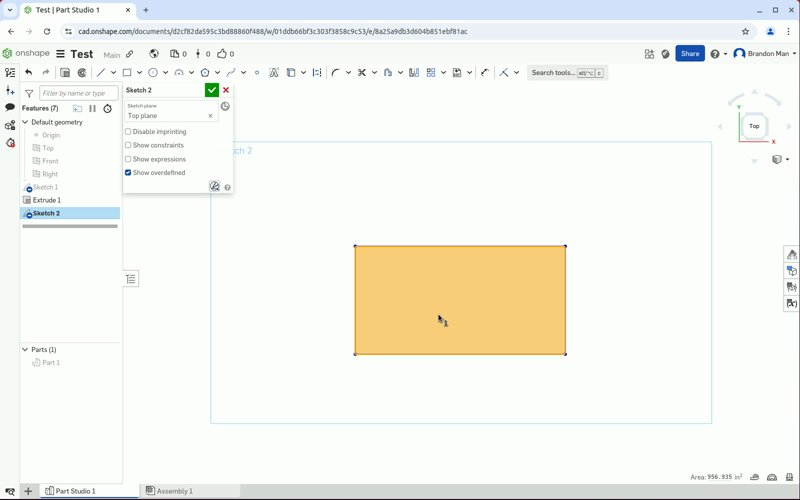
mouse_move(73, 352)
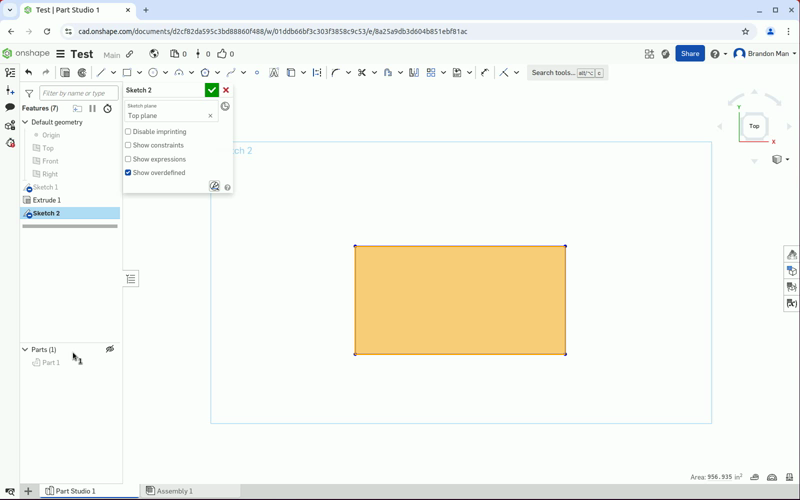
key(shift+y)
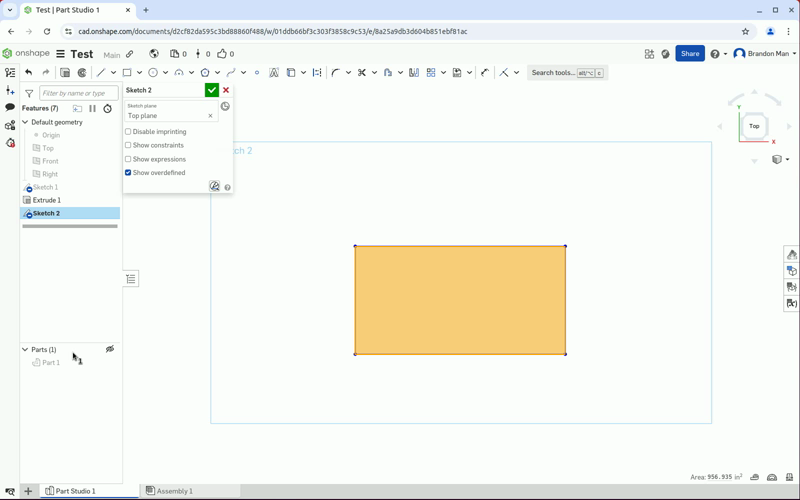
key(shift+e)
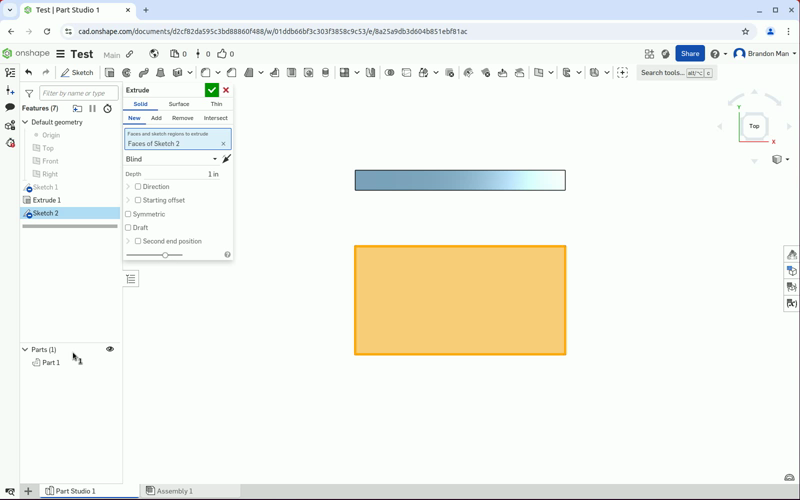
mouse_move(143, 106)
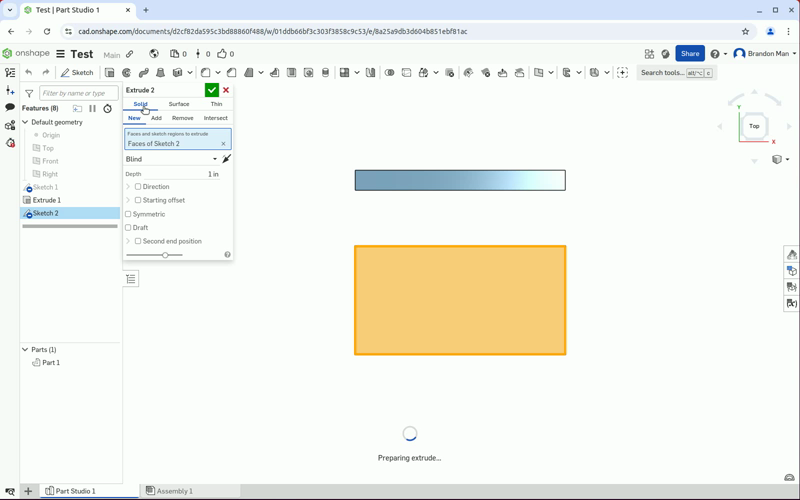
click(143, 106)
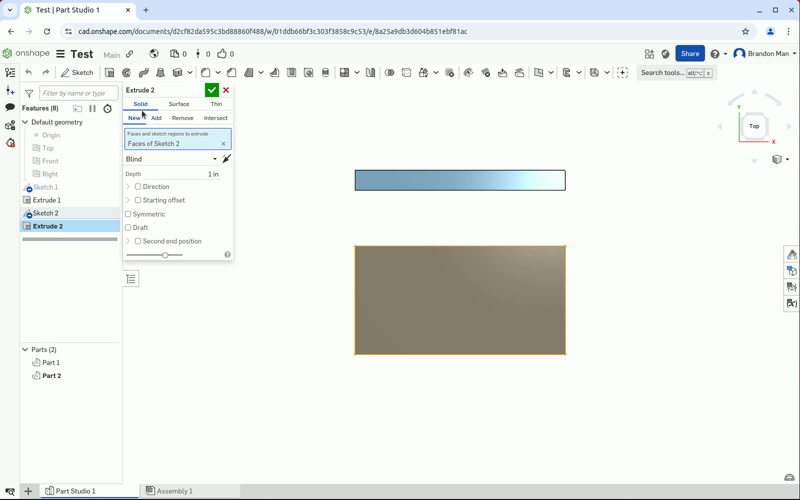
mouse_move(137, 120)
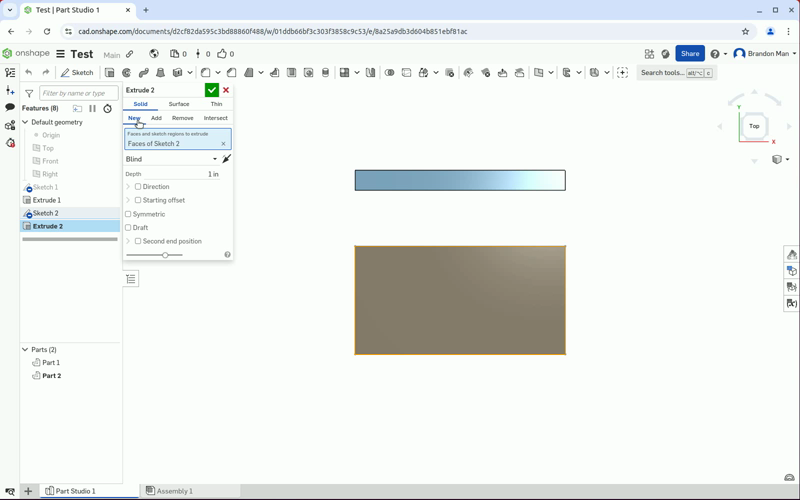
click(137, 120)
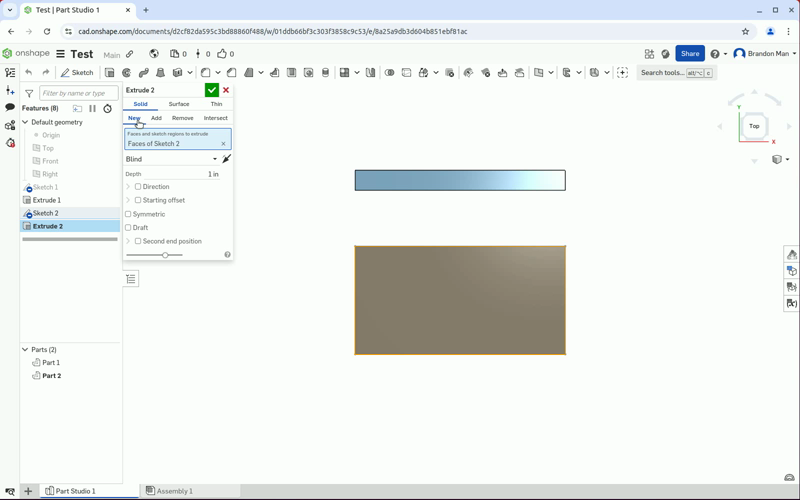
key(tab, 4)
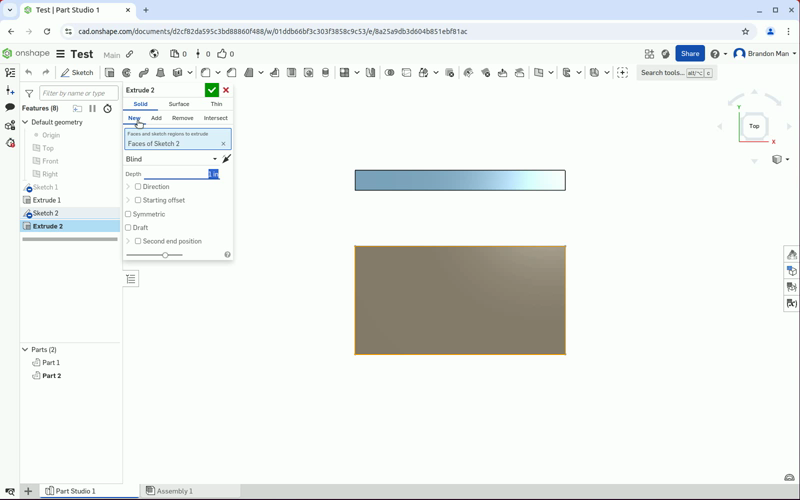
text(2.407)
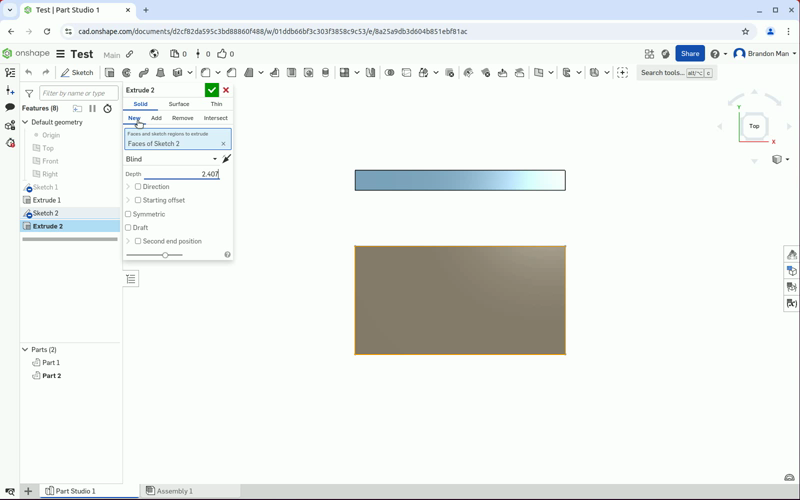
key(enter)
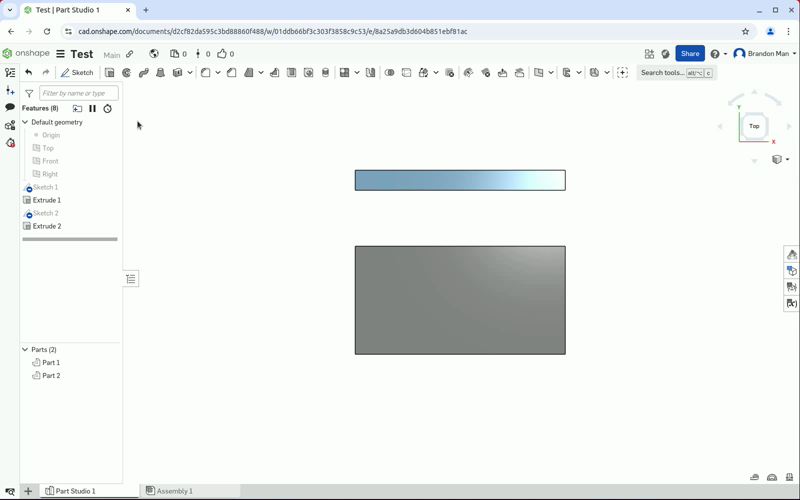
key(shift+h)
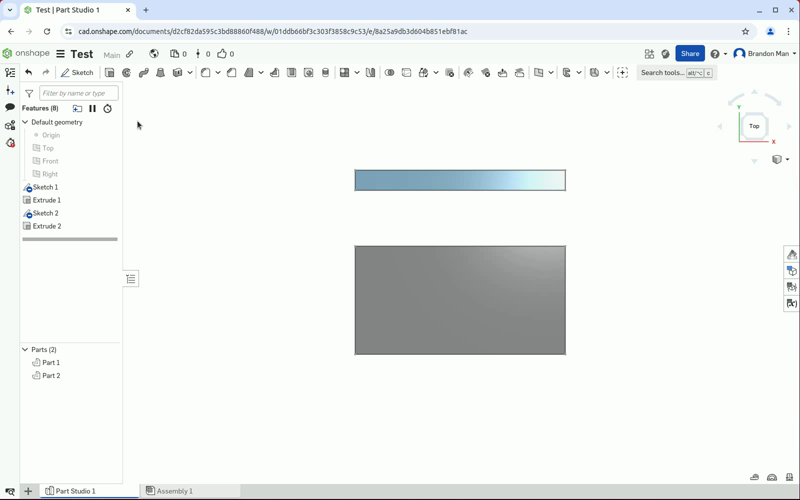
key(shift+h)
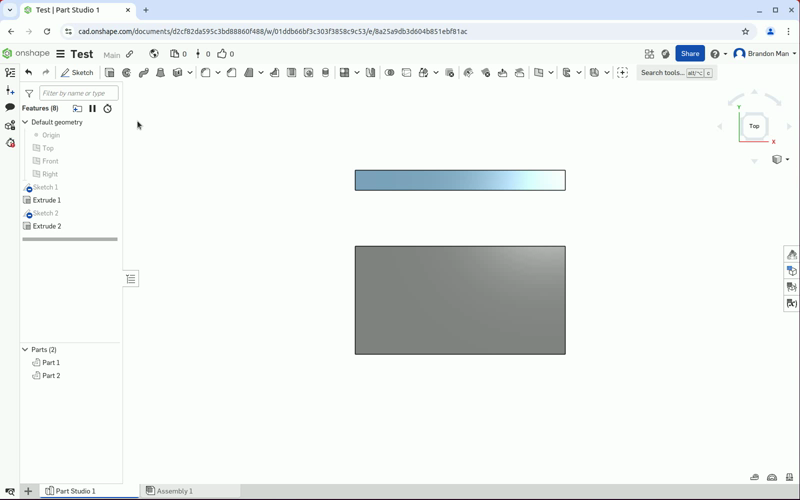
mouse_move(73, 189)
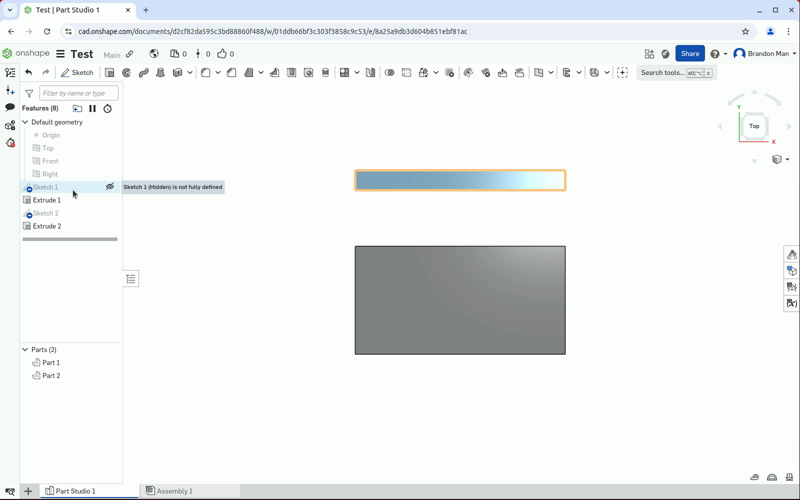
click(73, 189)
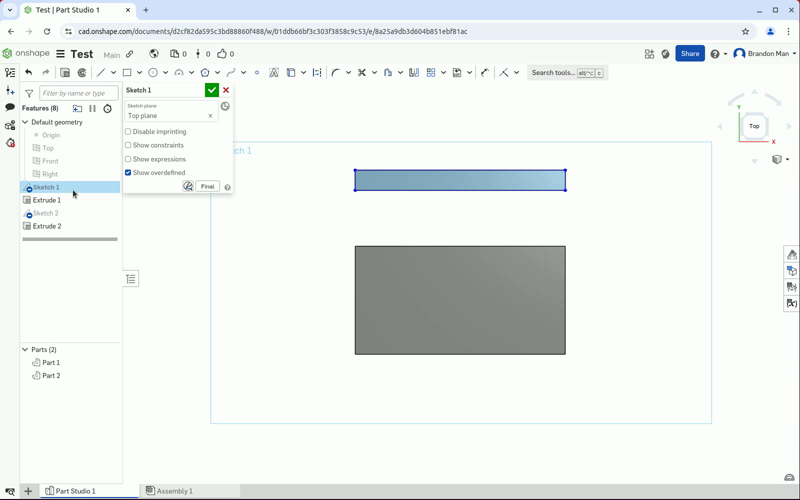
mouse_move(229, 92)
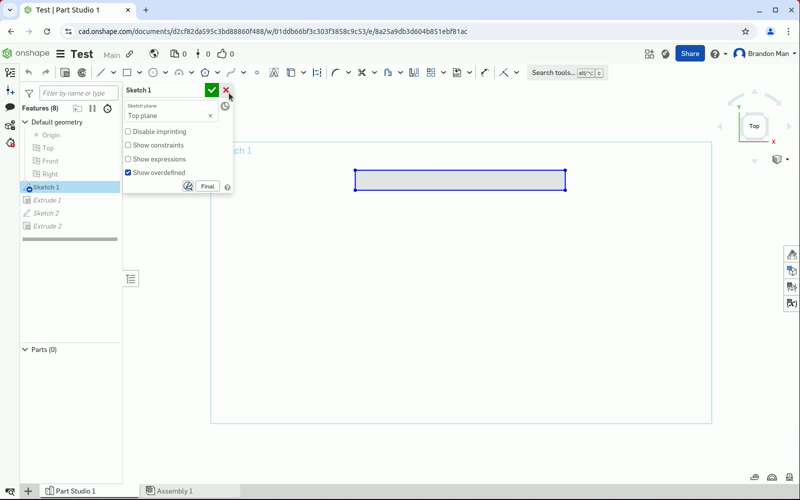
click(229, 92)
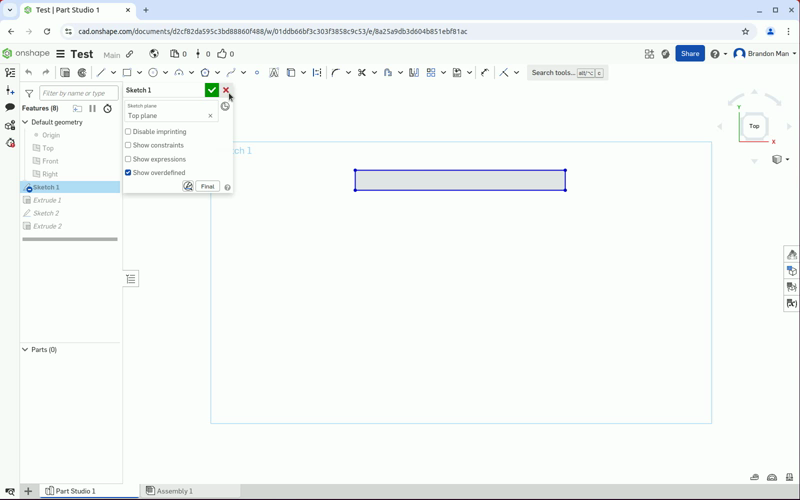
key(shift+s)
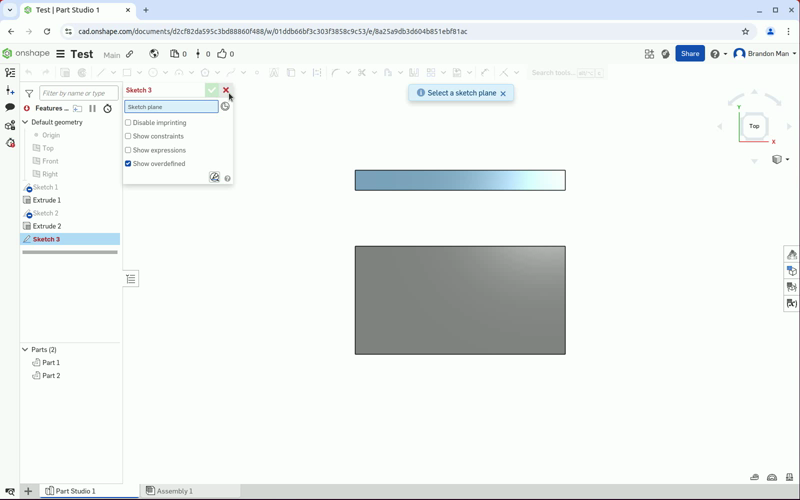
mouse_move(73, 150)
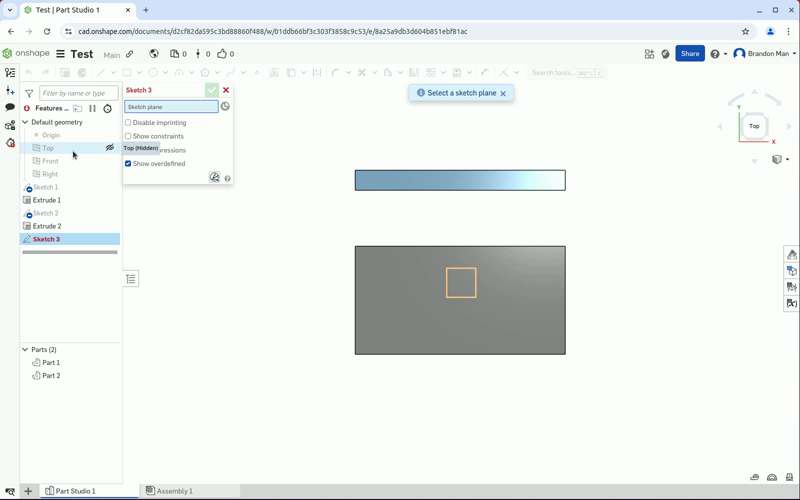
click(73, 150)
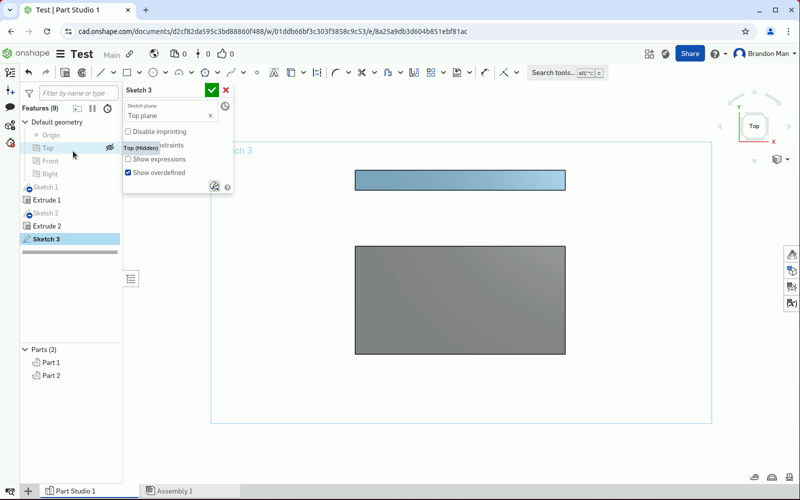
mouse_move(73, 352)
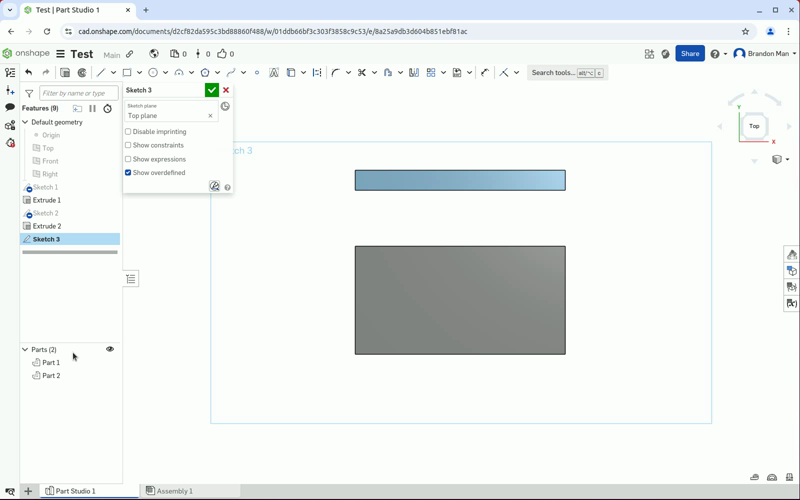
key(y)
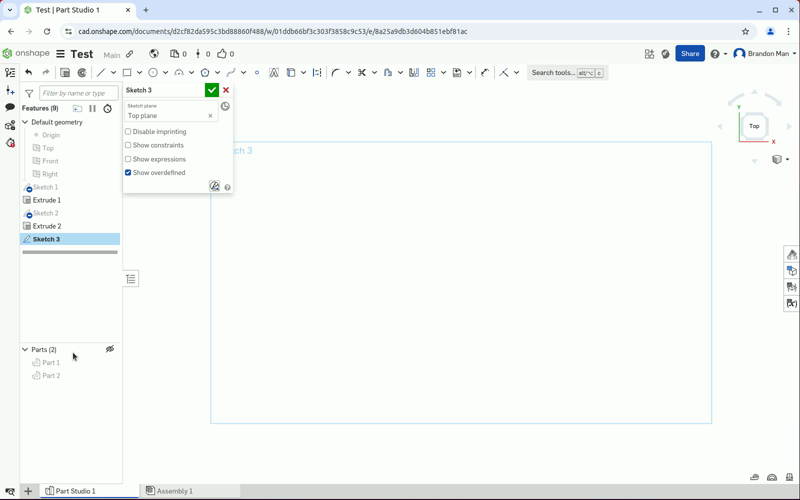
key(l)
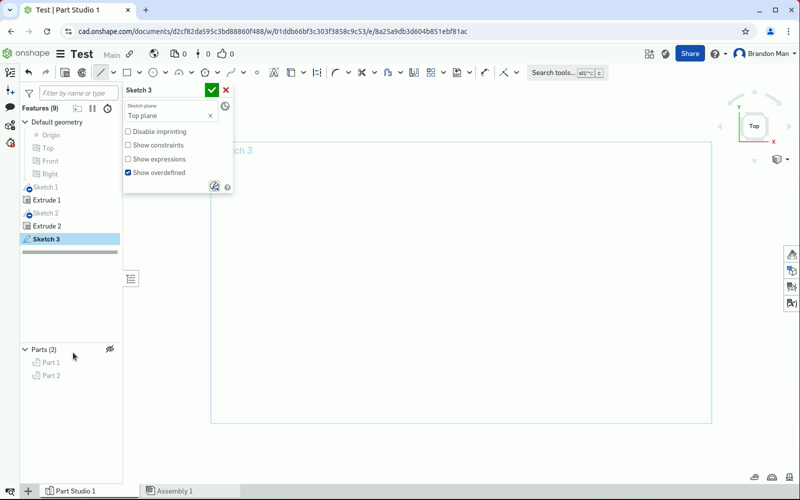
key_down(shift)
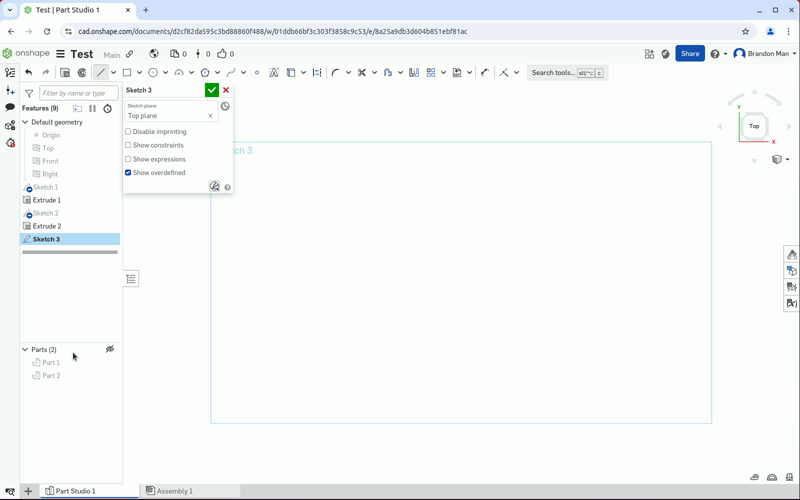
mouse_move(355, 245)
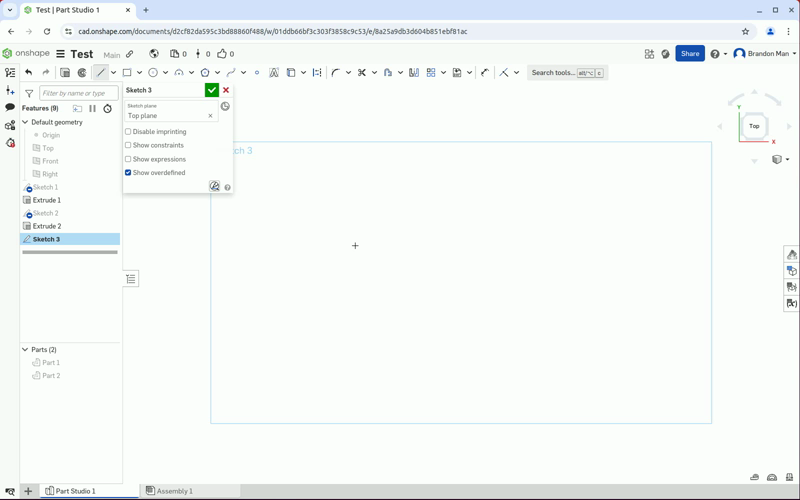
click(355, 245)
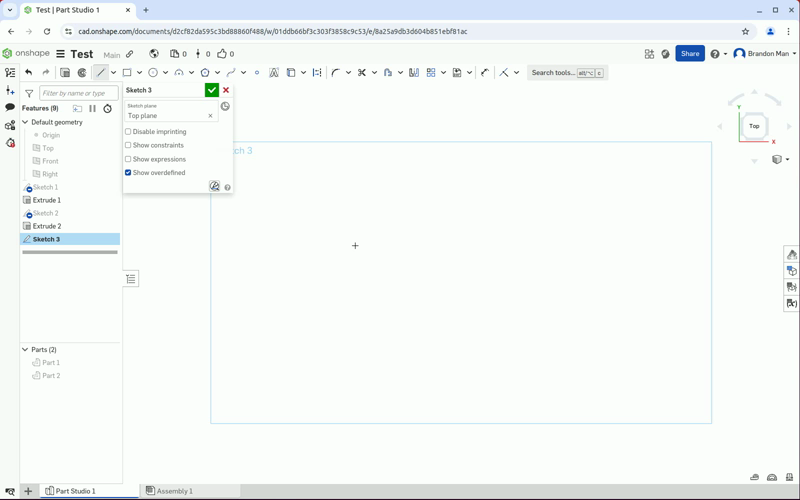
key_up(shift)
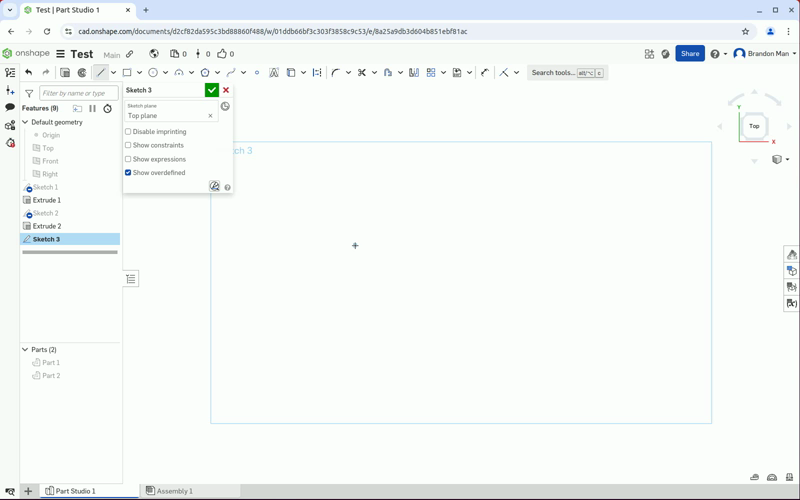
key_down(shift)
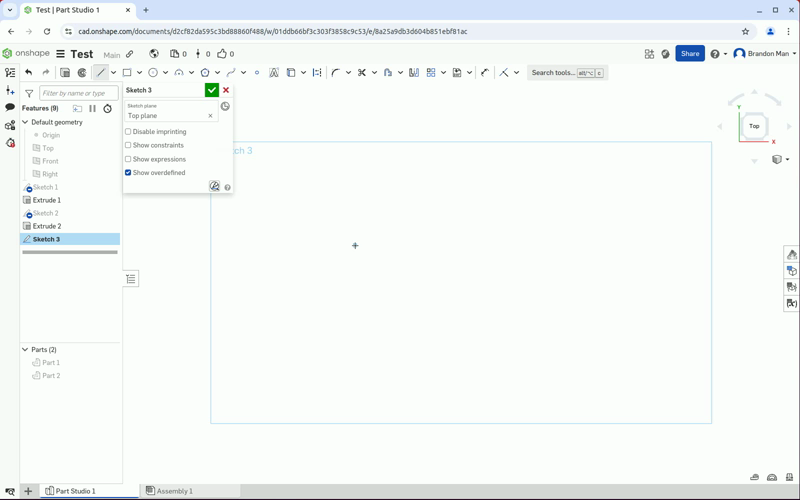
mouse_move(565, 245)
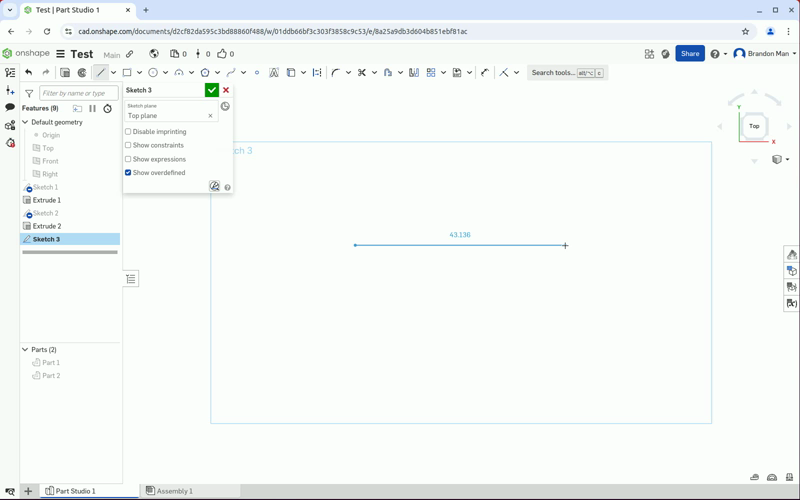
click(565, 245)
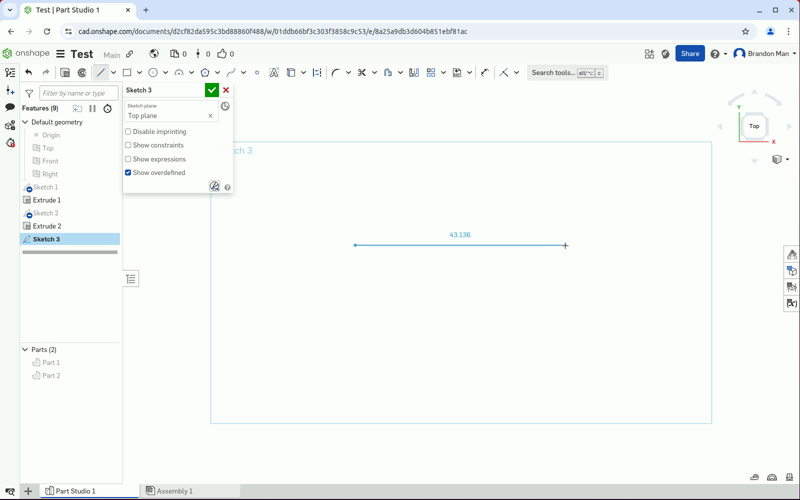
key_up(shift)
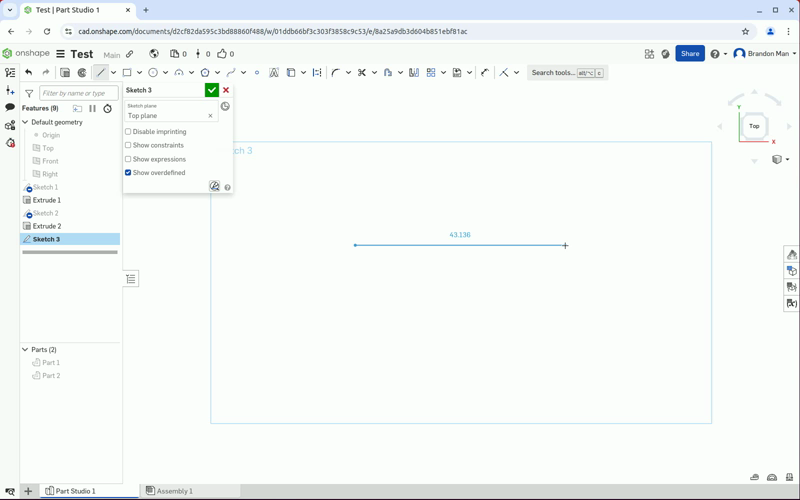
key_down(shift)
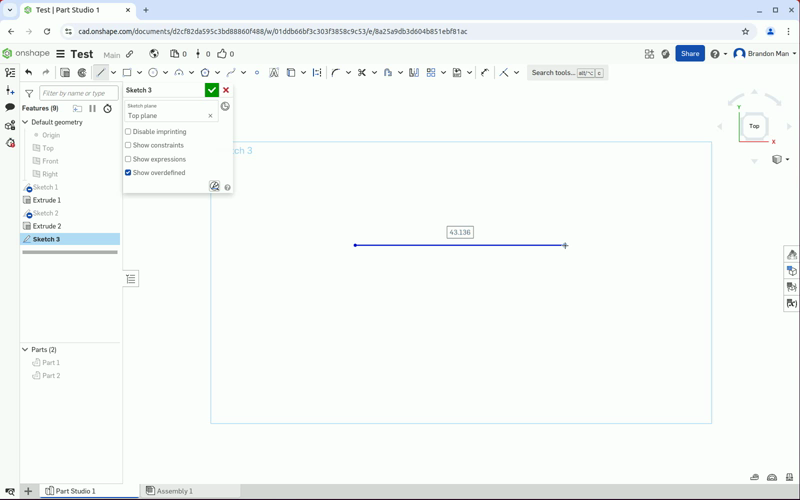
mouse_move(589, 245)
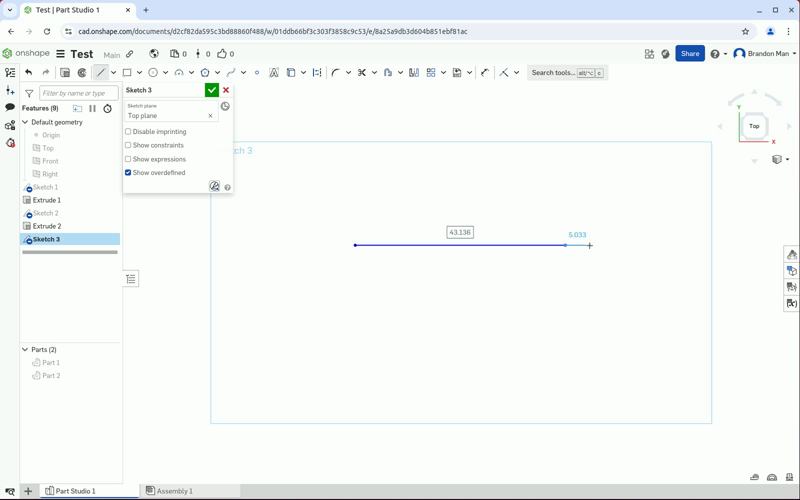
mouse_move(565, 190)
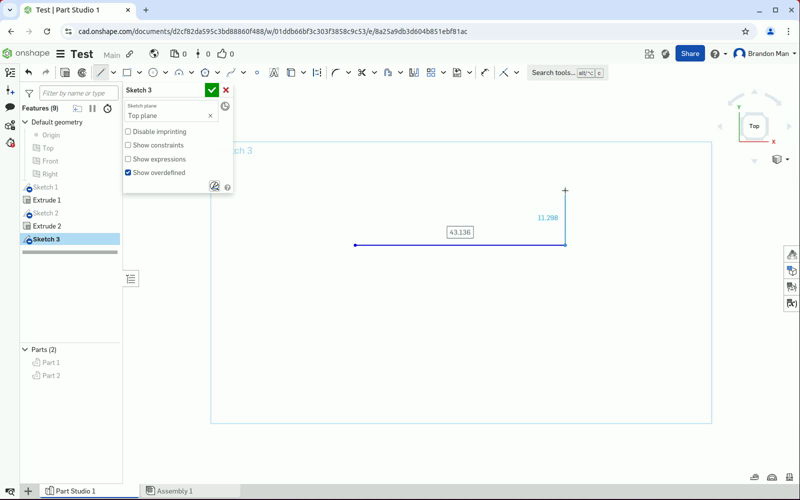
click(565, 190)
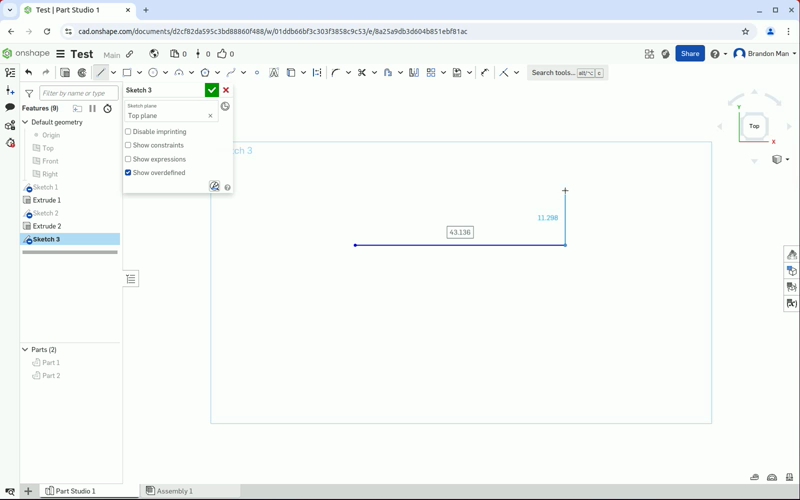
key_up(shift)
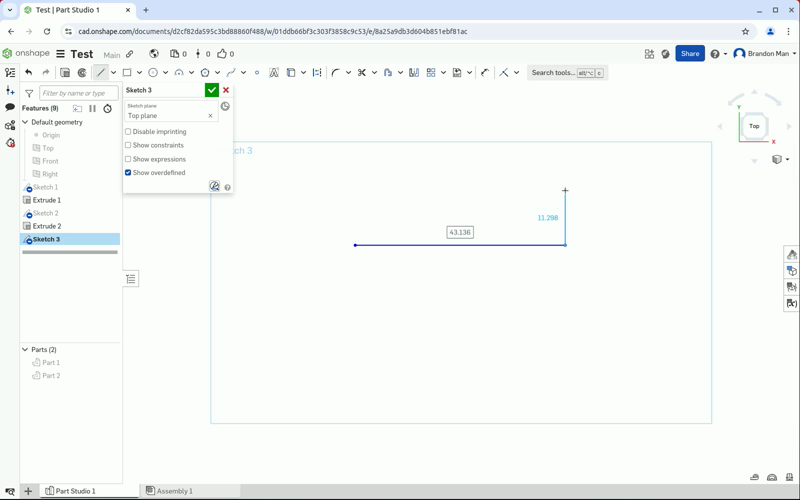
key_down(shift)
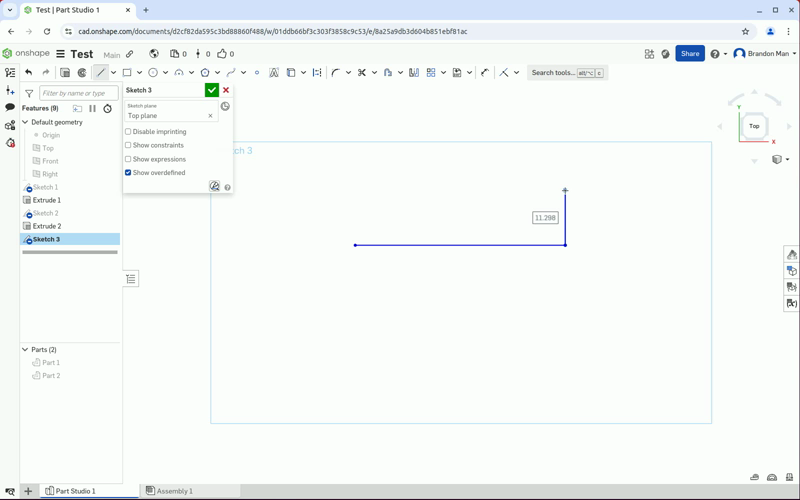
mouse_move(355, 190)
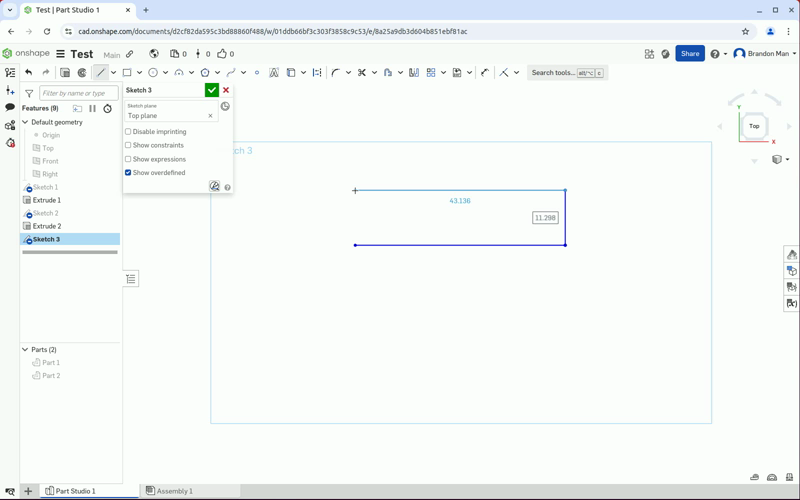
click(355, 190)
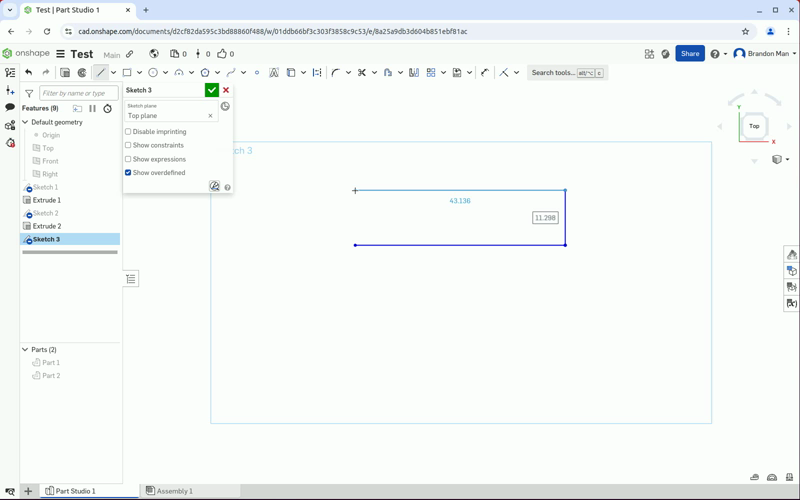
key_up(shift)
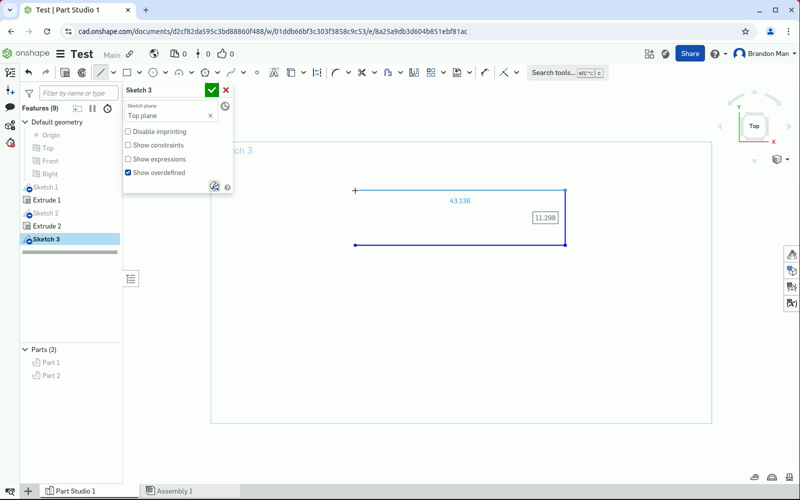
mouse_move(385, 190)
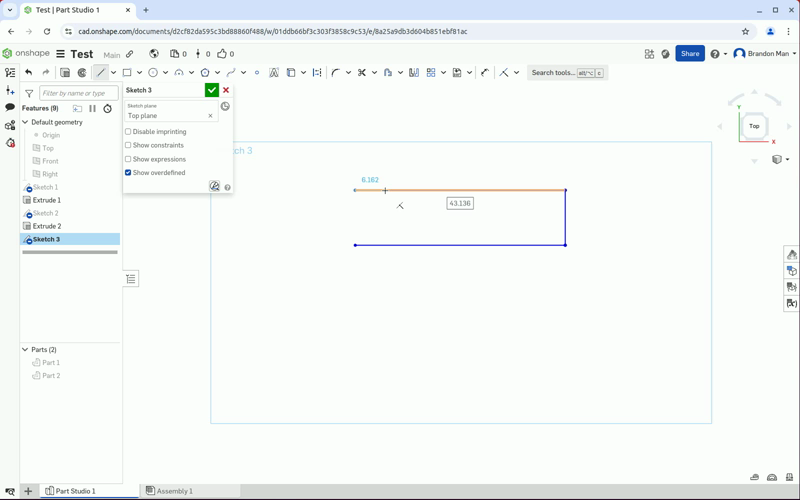
key_down(shift)
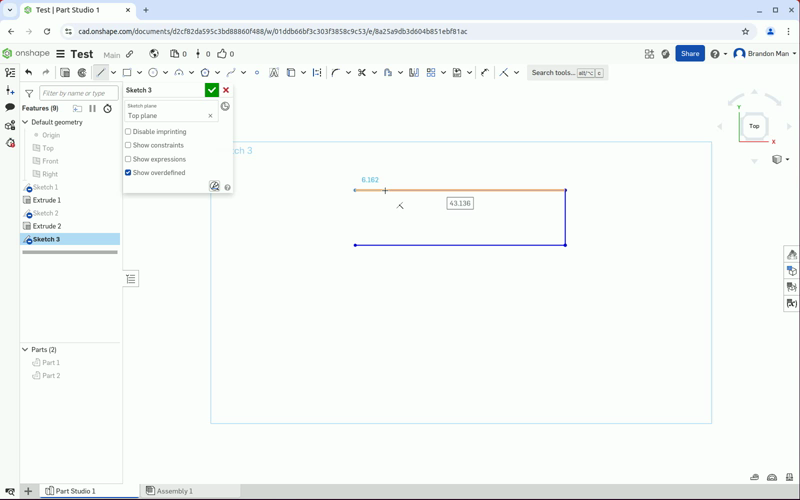
mouse_move(355, 245)
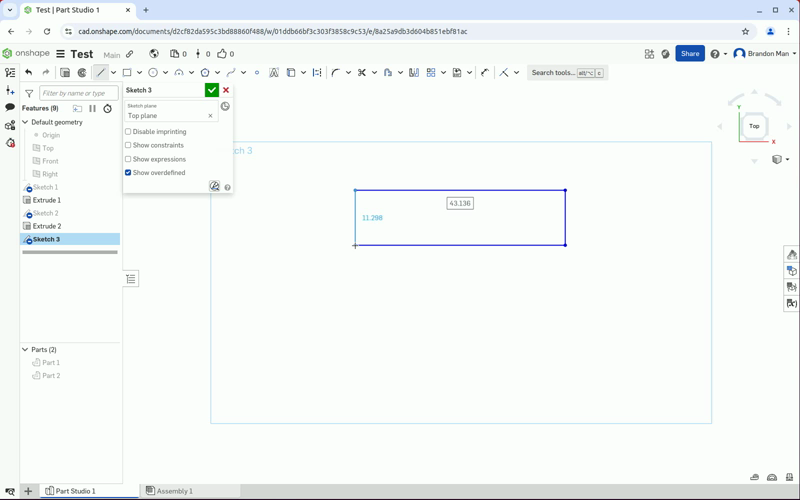
key_up(shift)
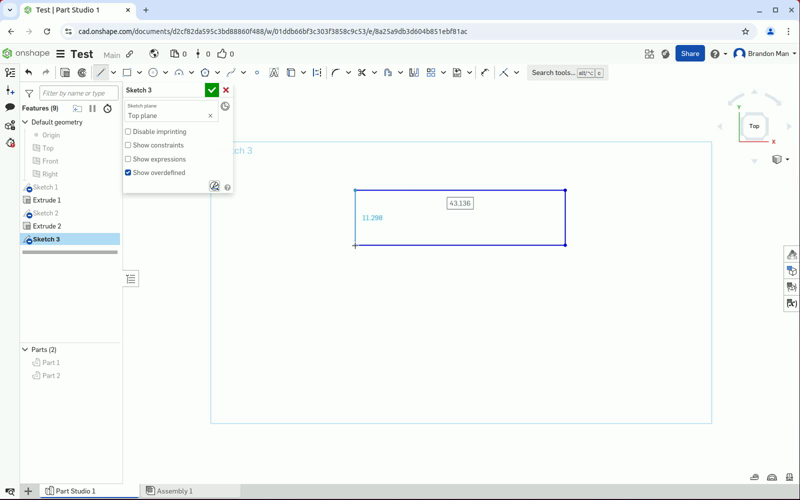
click(355, 245)
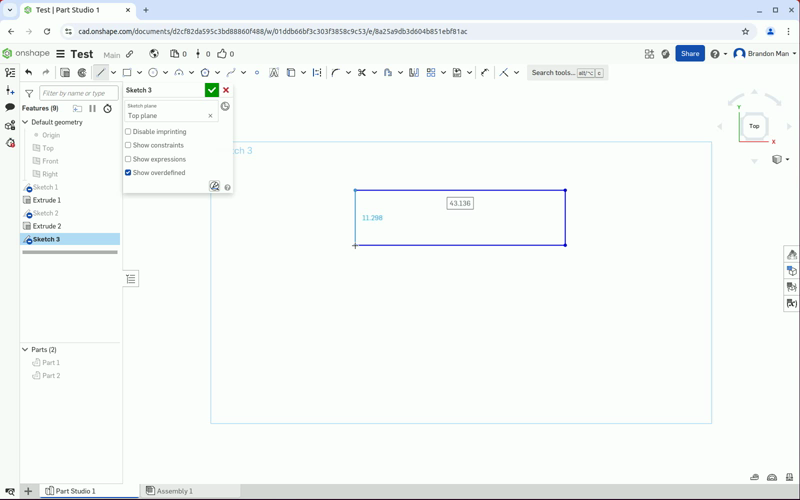
key(esc)
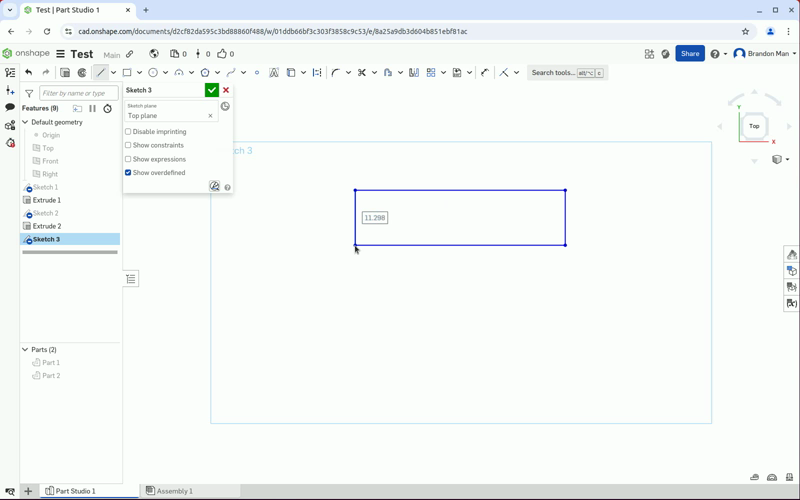
mouse_move(425, 236)
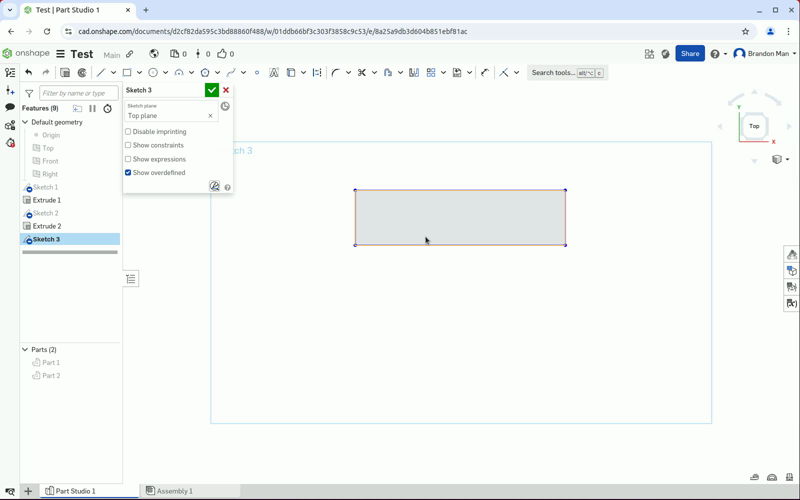
click(425, 236)
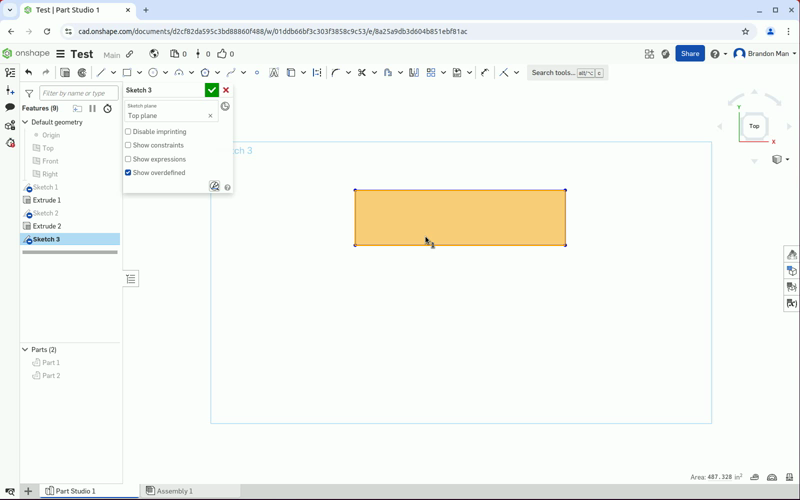
mouse_move(73, 352)
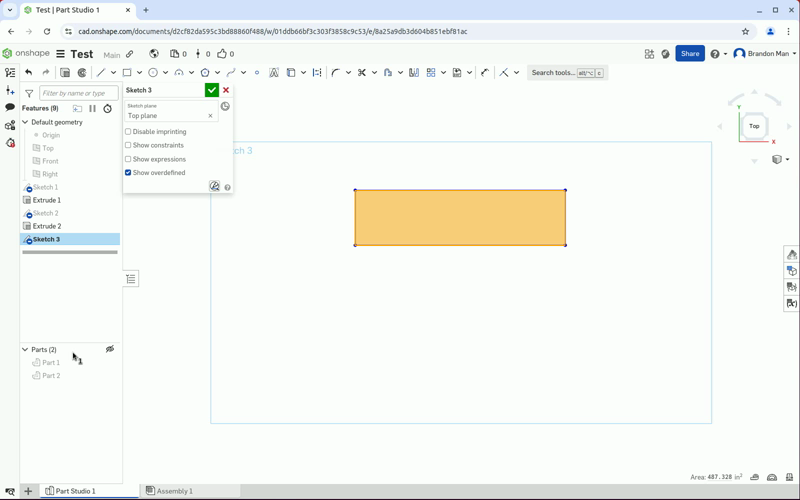
key(shift+y)
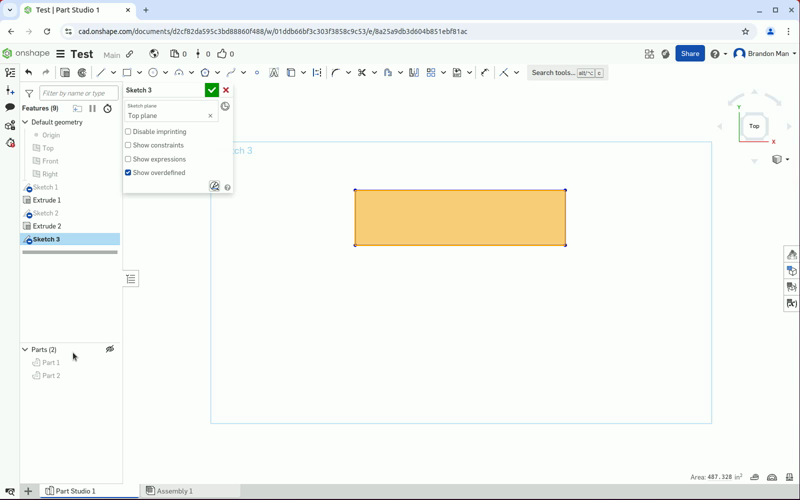
key(shift+e)
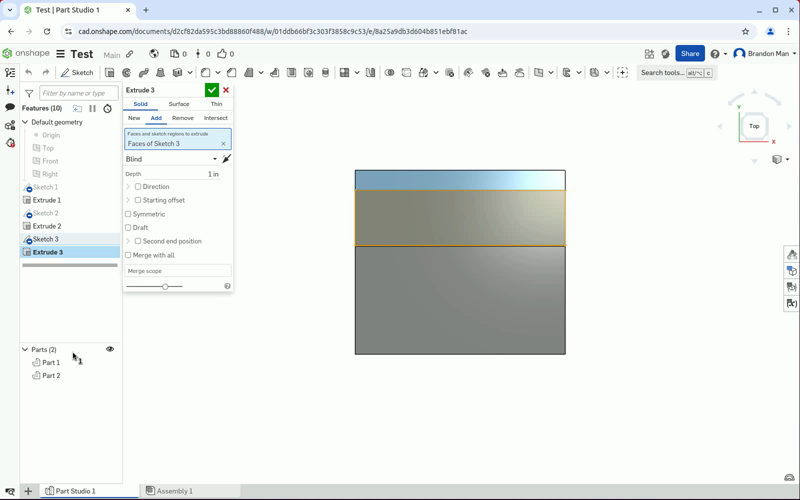
mouse_move(143, 106)
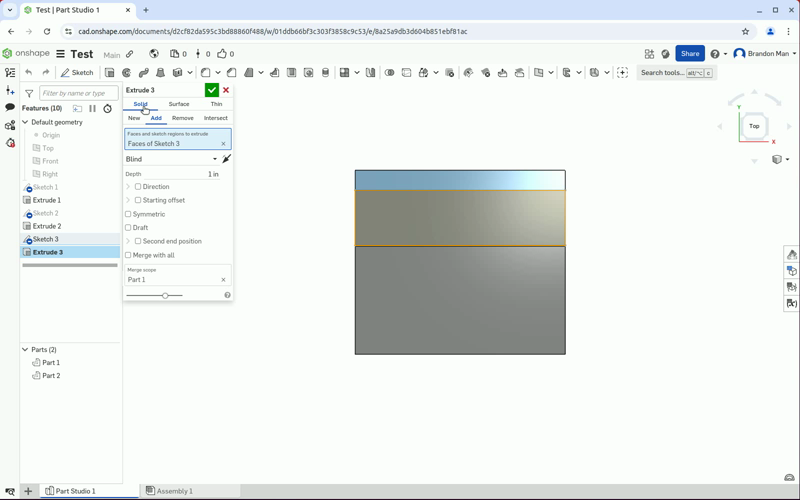
click(143, 106)
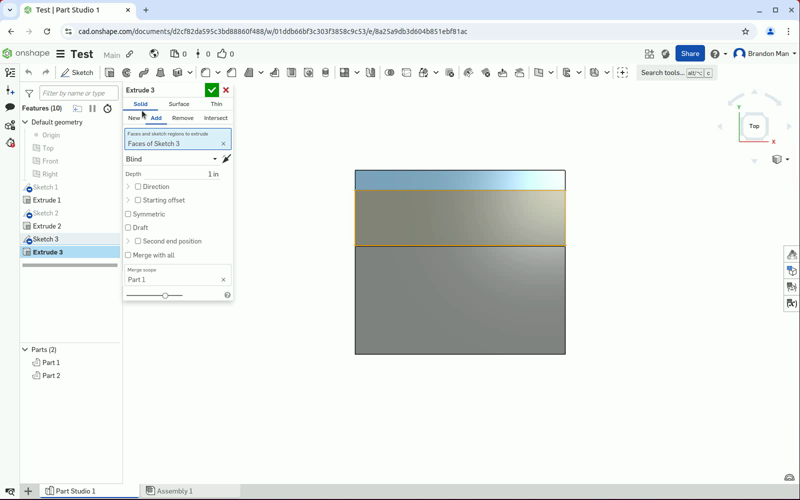
mouse_move(137, 120)
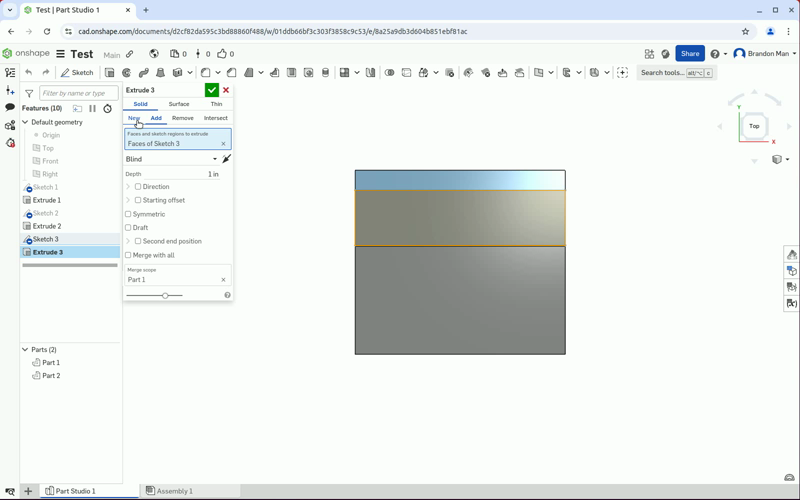
click(137, 120)
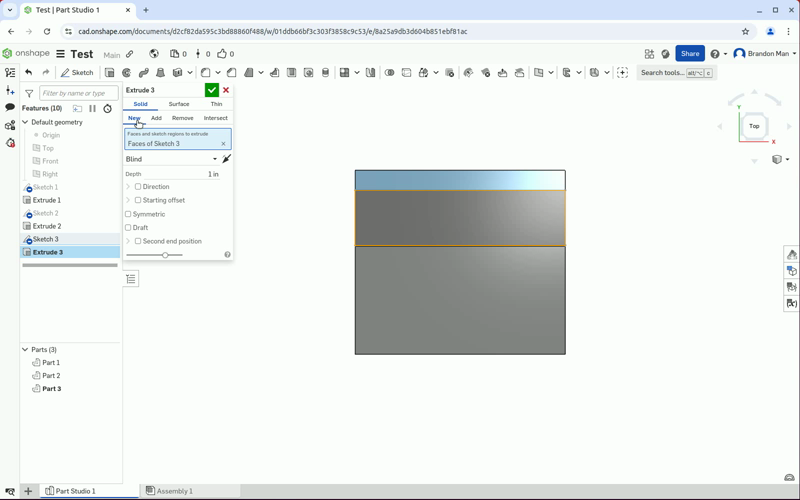
key(tab, 4)
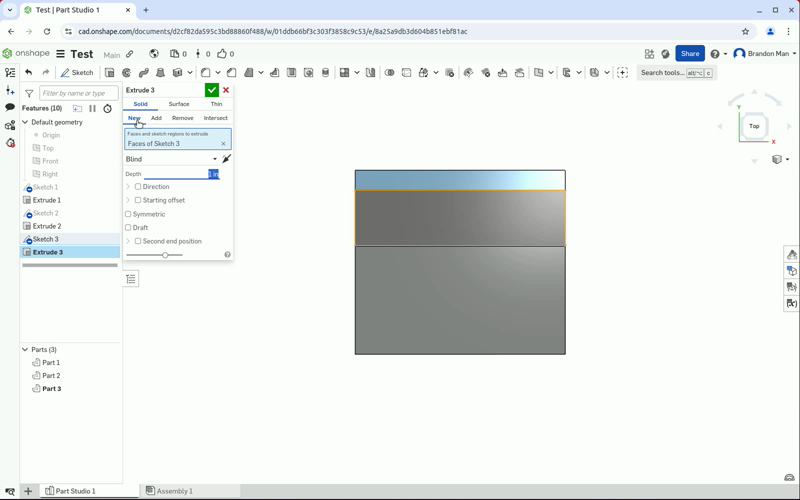
text(2.407)
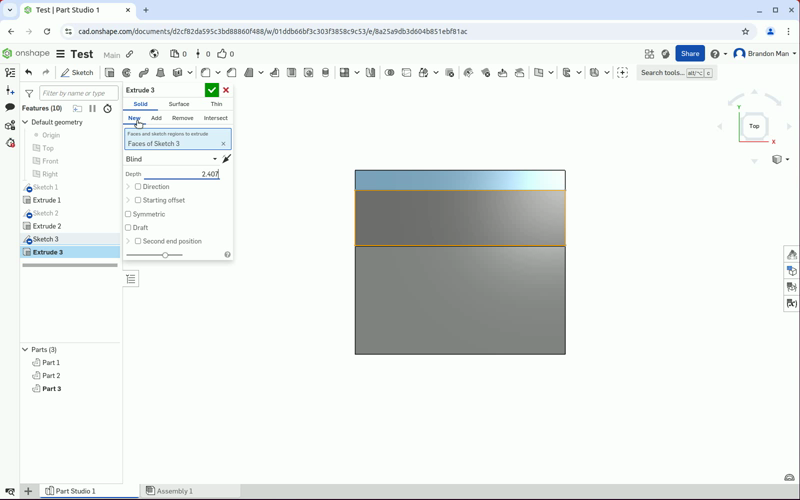
key(enter)
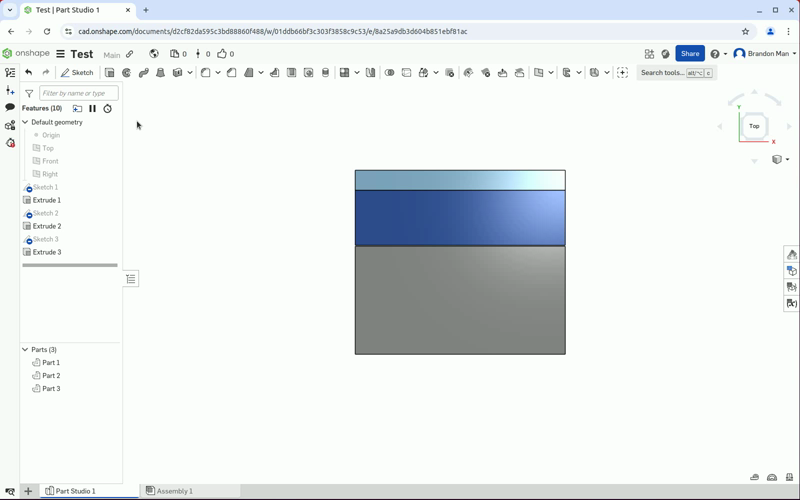
key(shift+h)
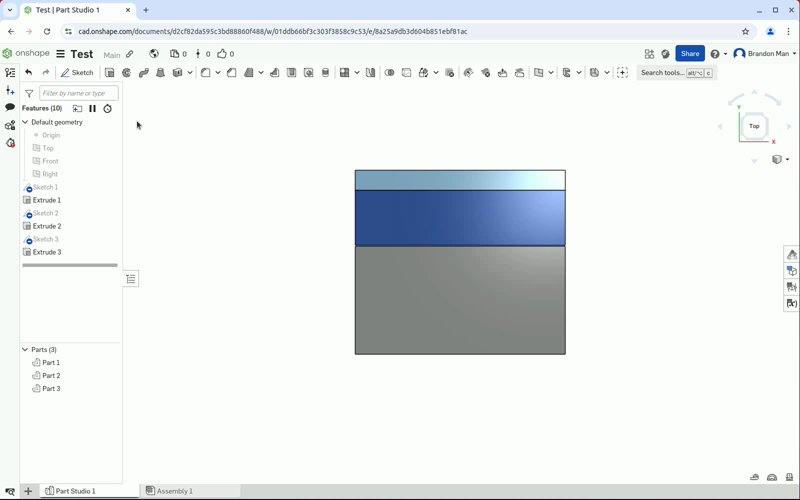
key(shift+h)
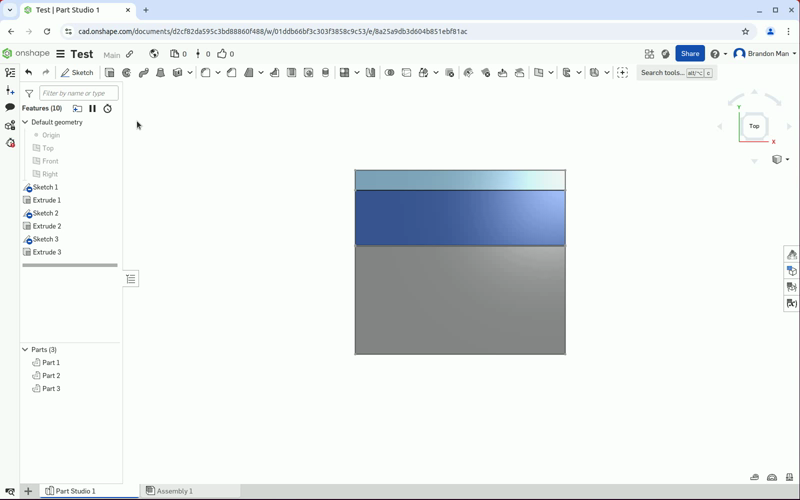
key(shift+7)
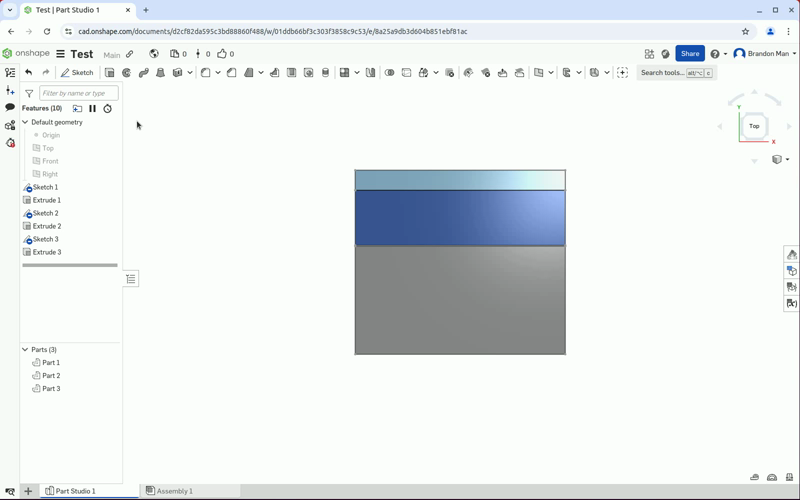
key(up, 3)
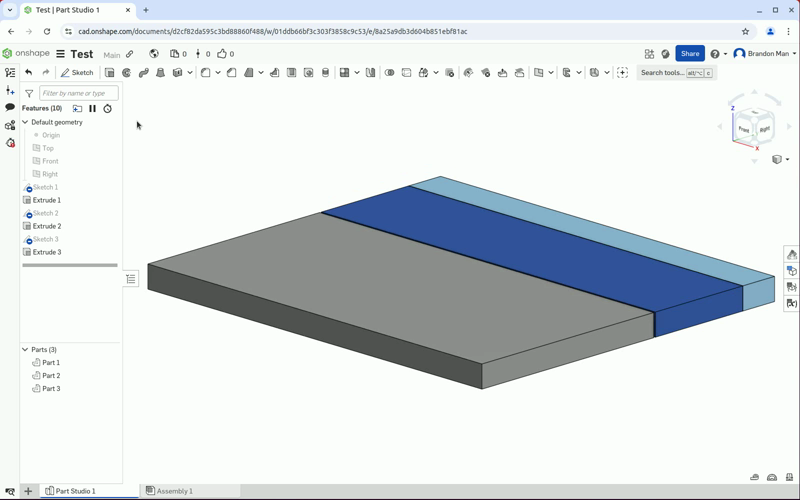
key(left, 3)
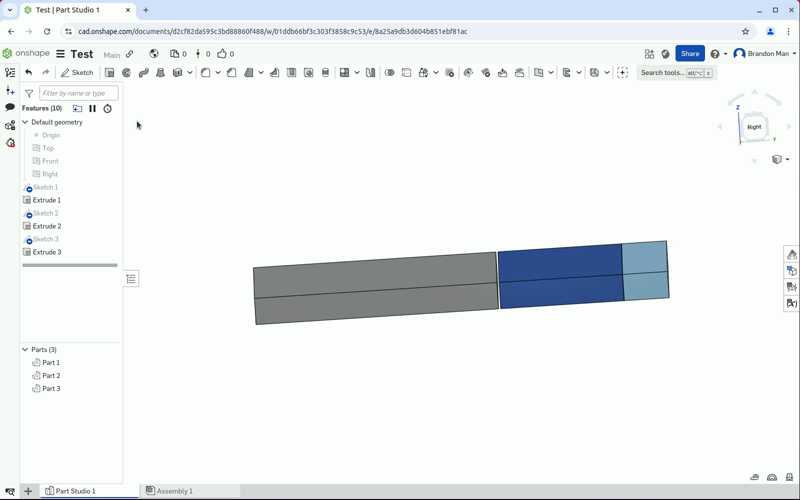
key(right, 3)
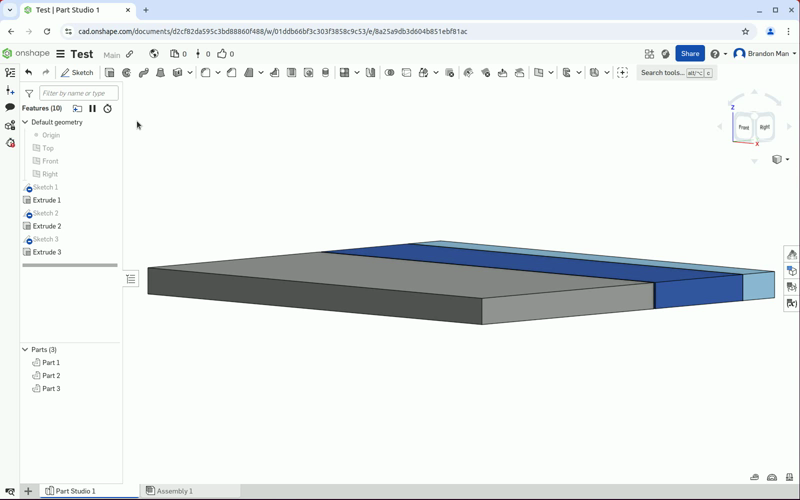
key(down, 3)
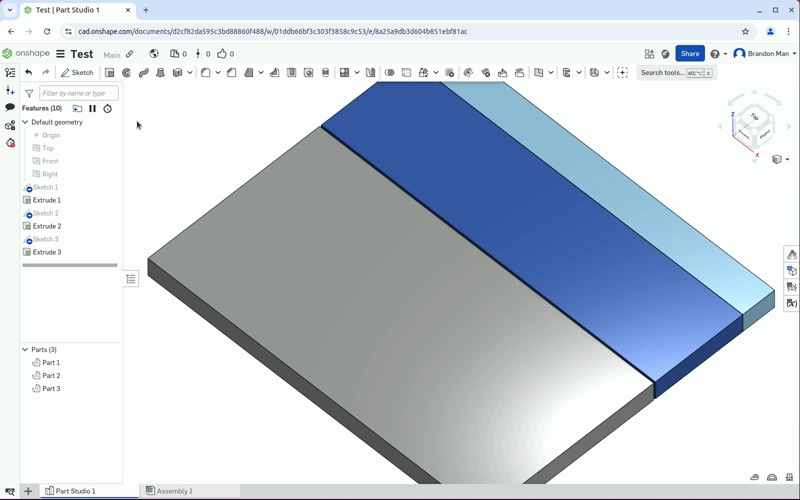
mouse_move(73, 189)
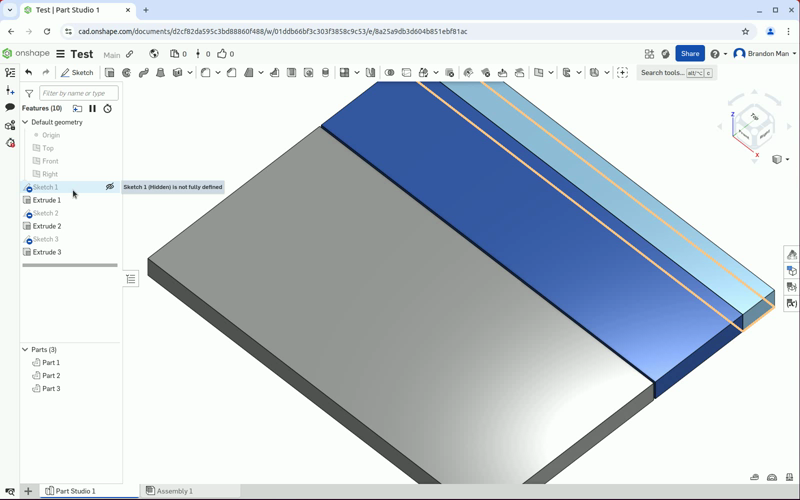
click(73, 189)